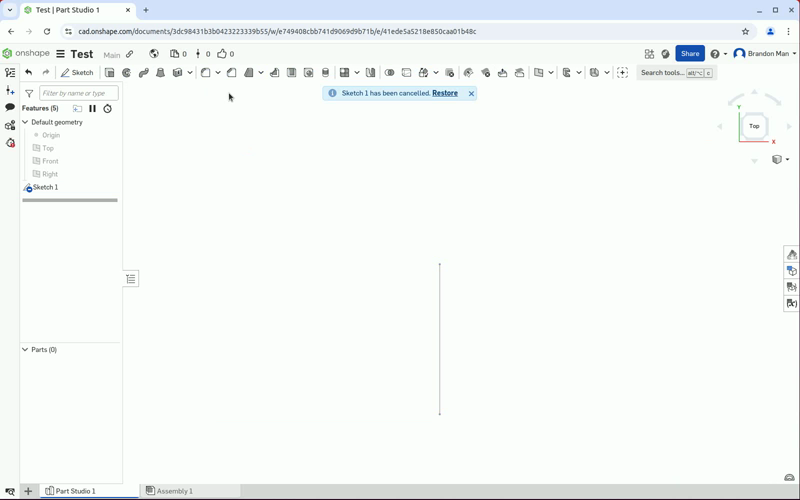
key(shift+h)
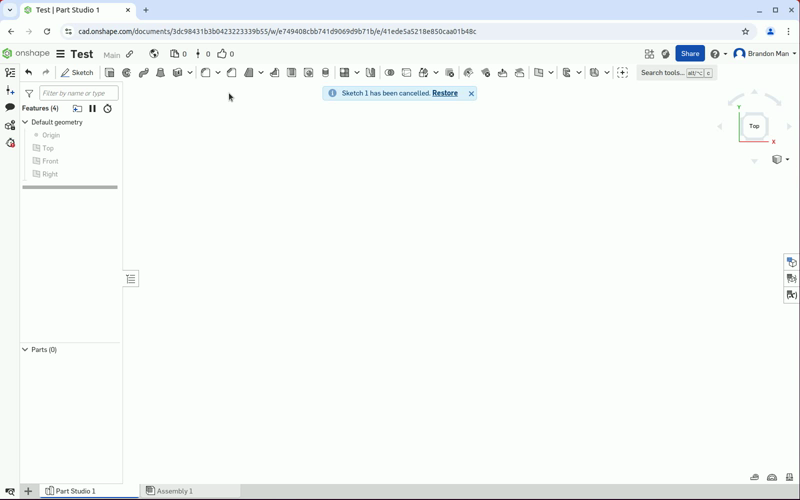
mouse_move(73, 352)
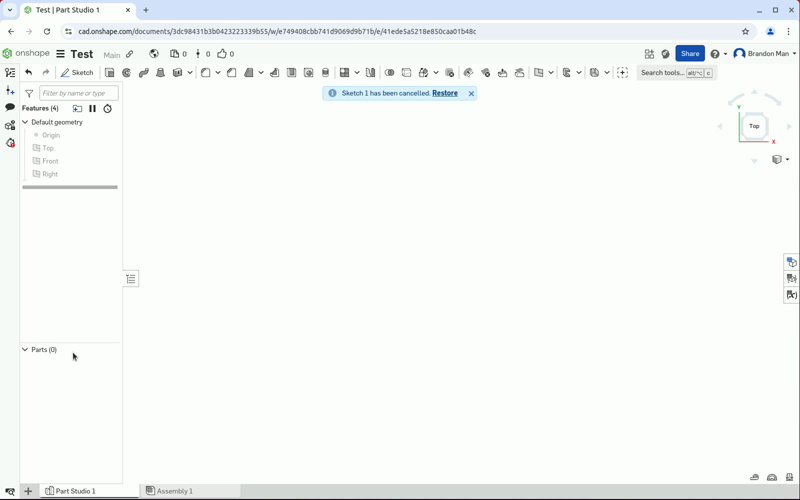
key(y)
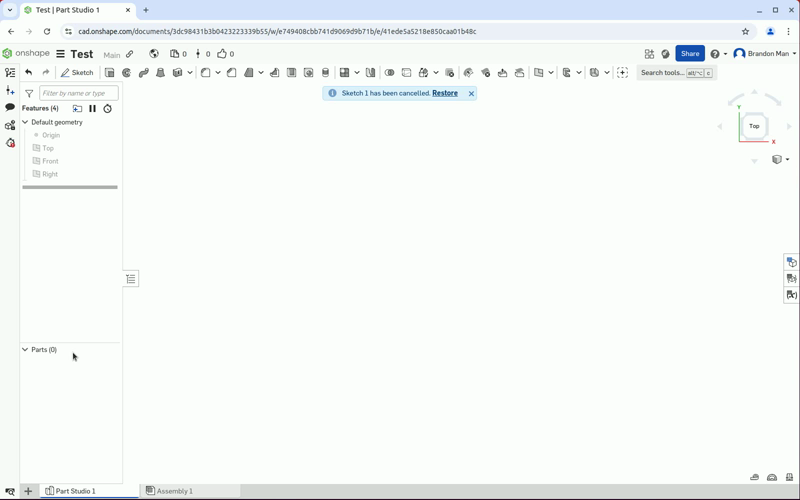
key(shift+p)
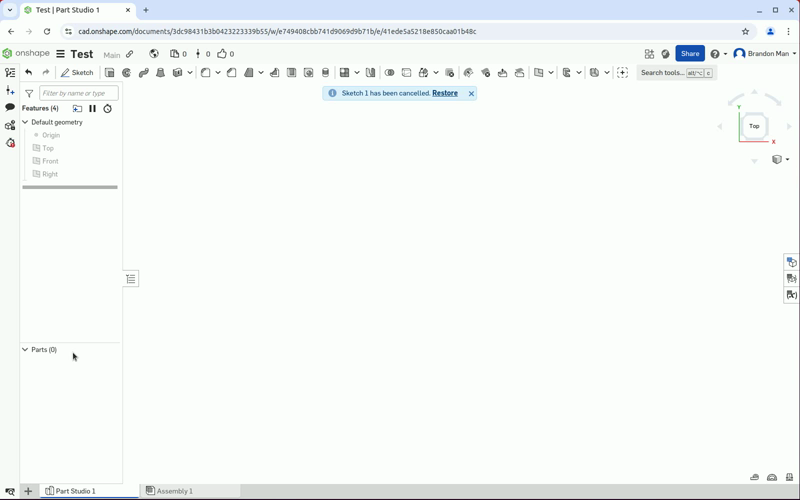
key(space)
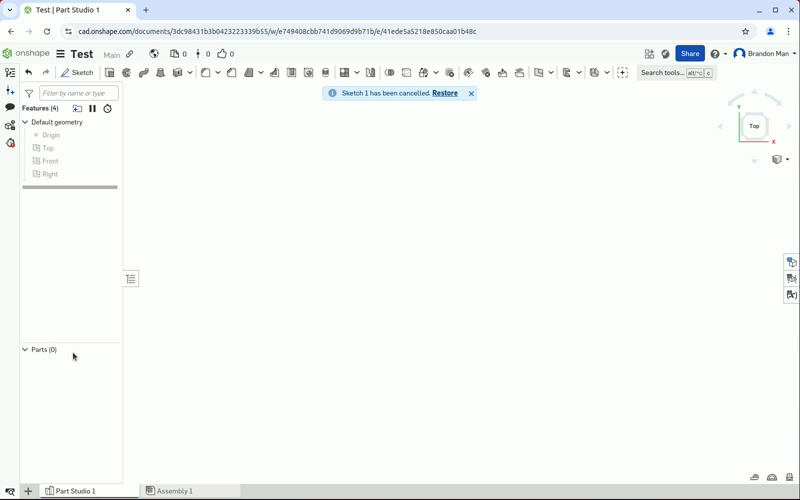
key_down(shift)
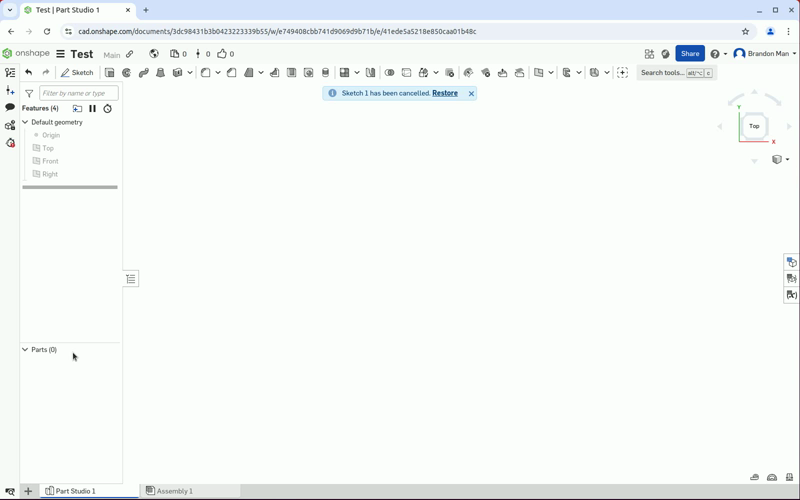
key(up)
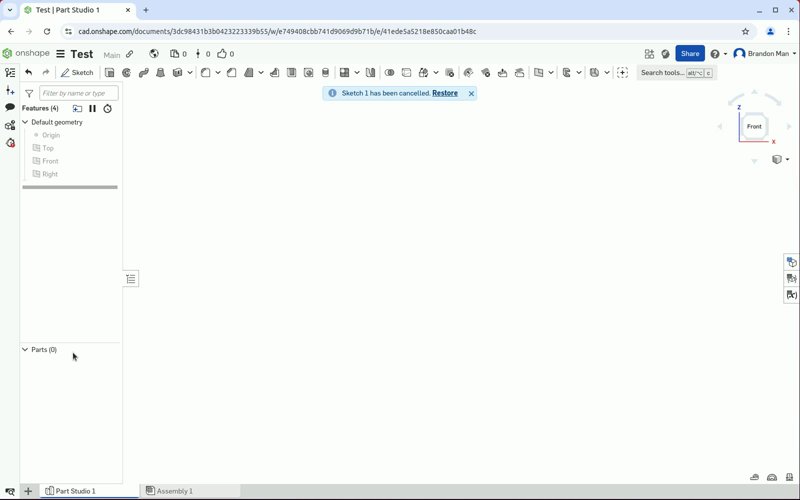
key_up(shift)
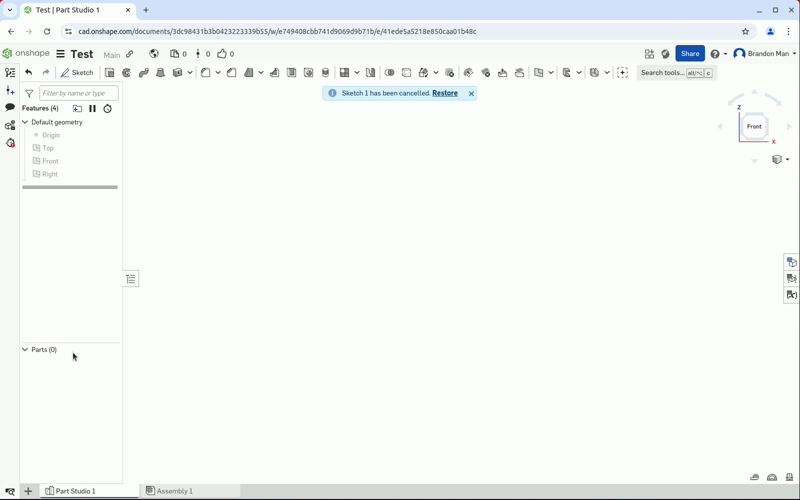
key(space)
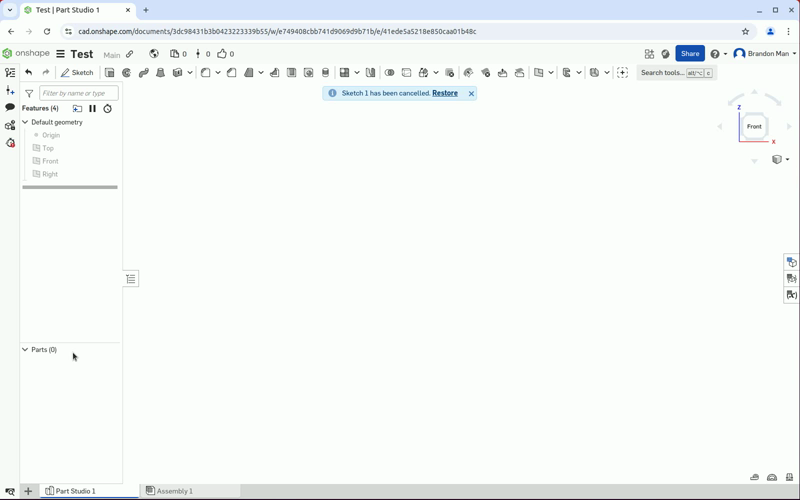
key_down(shift)
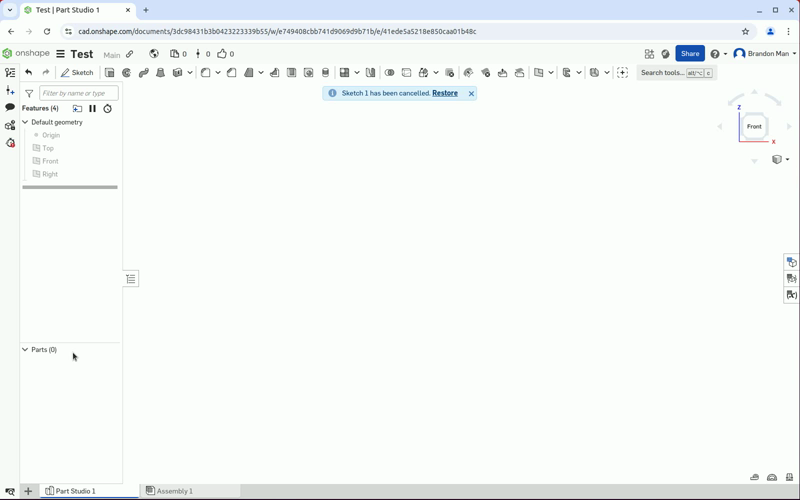
key(left)
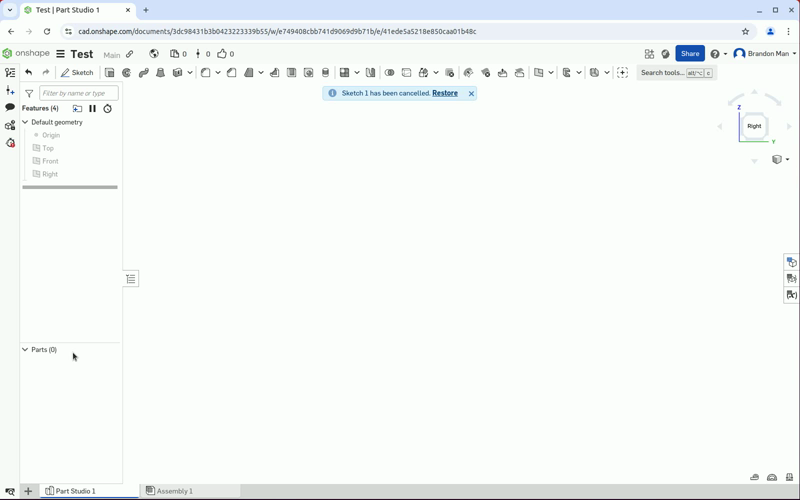
key_up(shift)
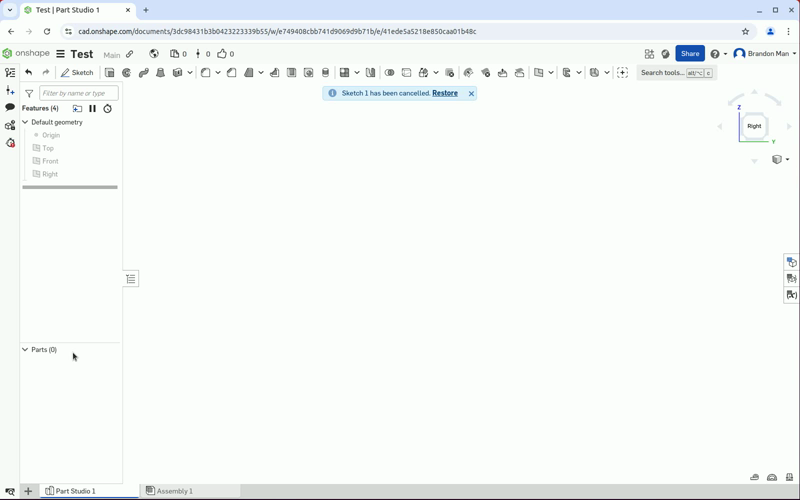
mouse_move(73, 352)
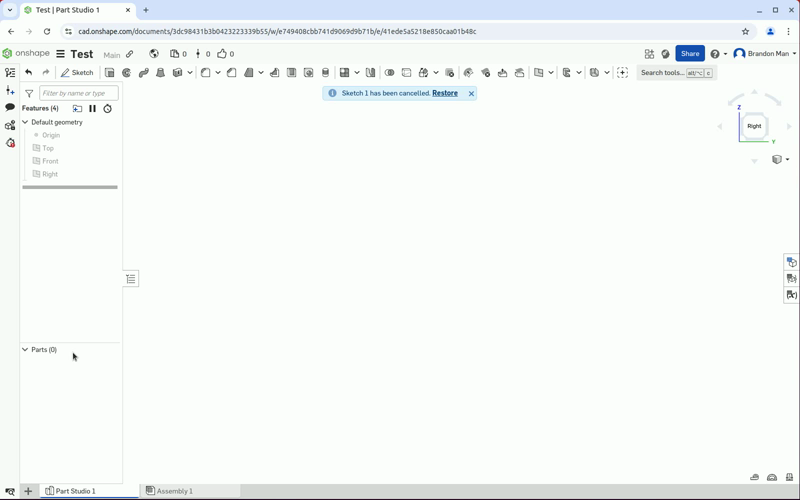
key(shift+y)
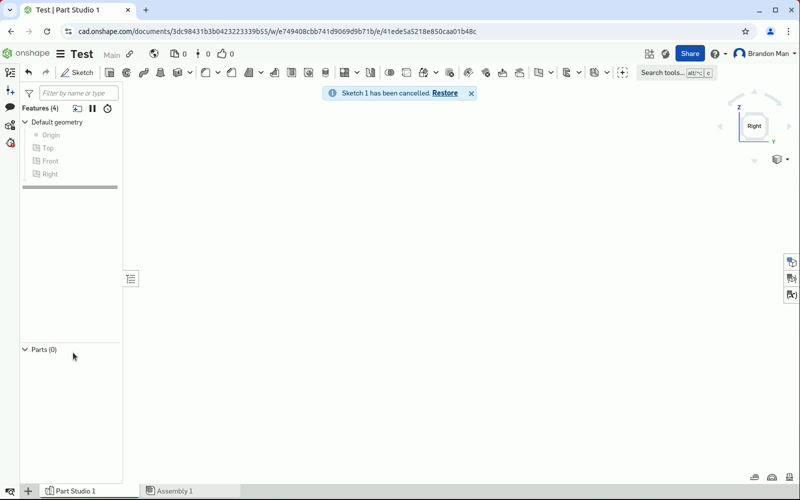
key(shift+s)
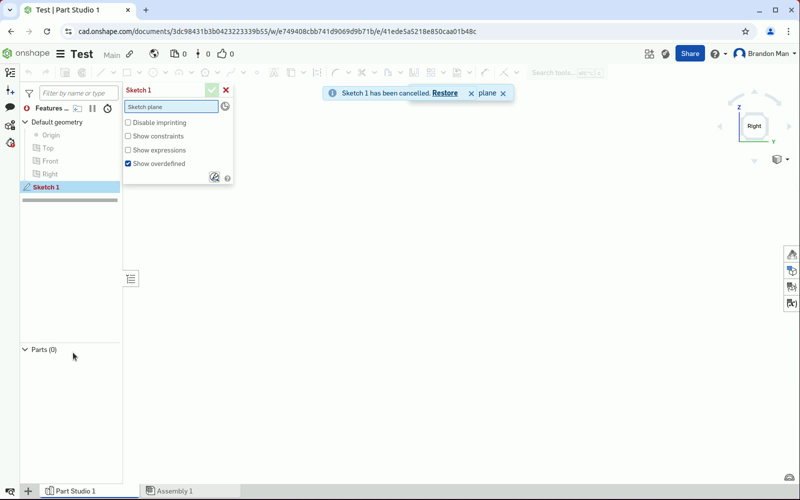
mouse_move(73, 176)
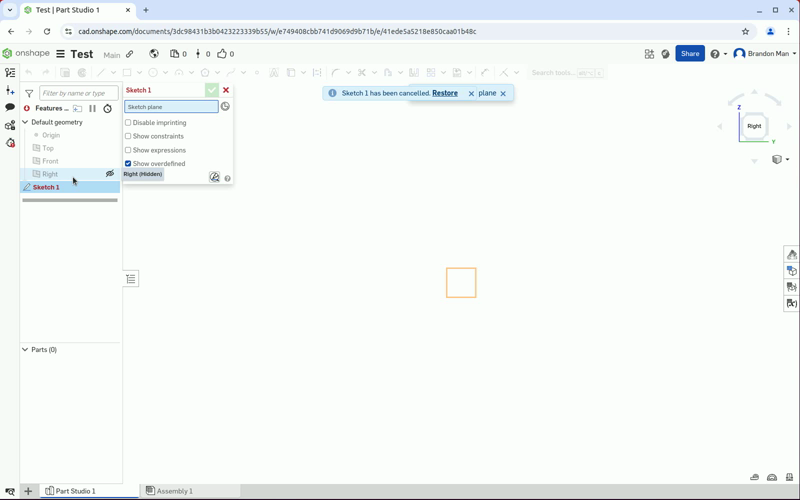
click(73, 176)
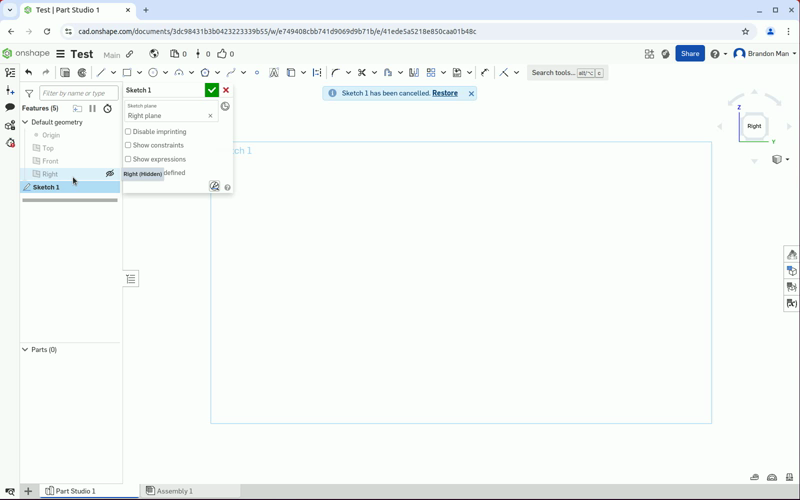
mouse_move(73, 352)
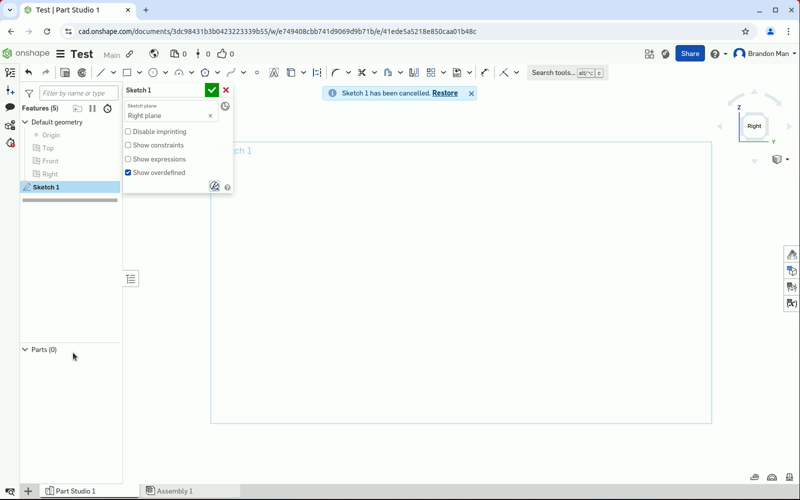
key(y)
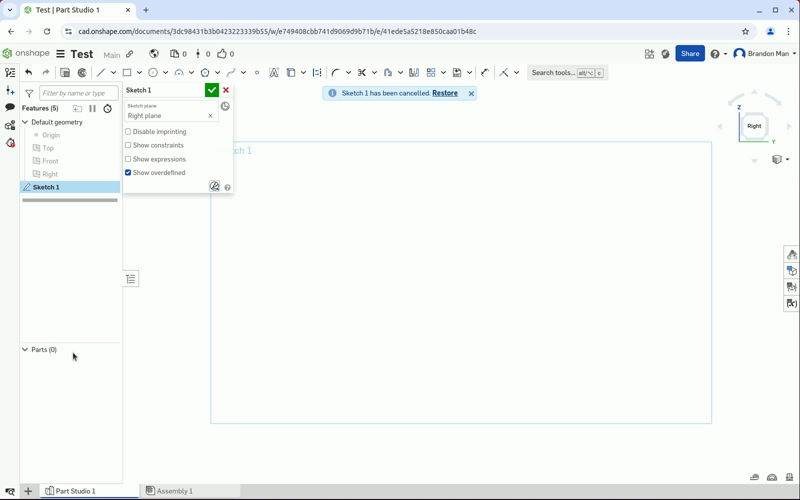
key(l)
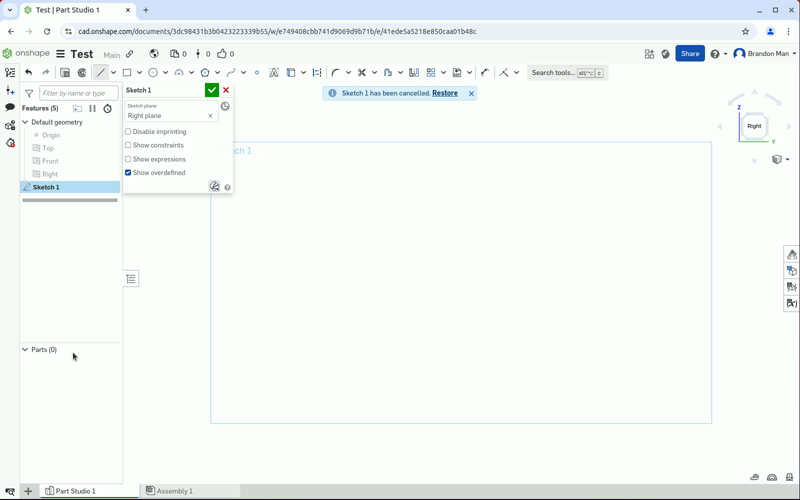
key_down(shift)
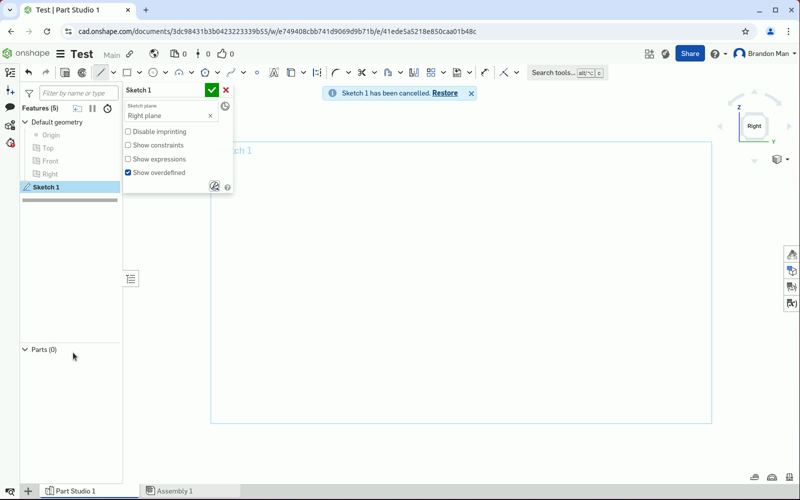
mouse_move(441, 189)
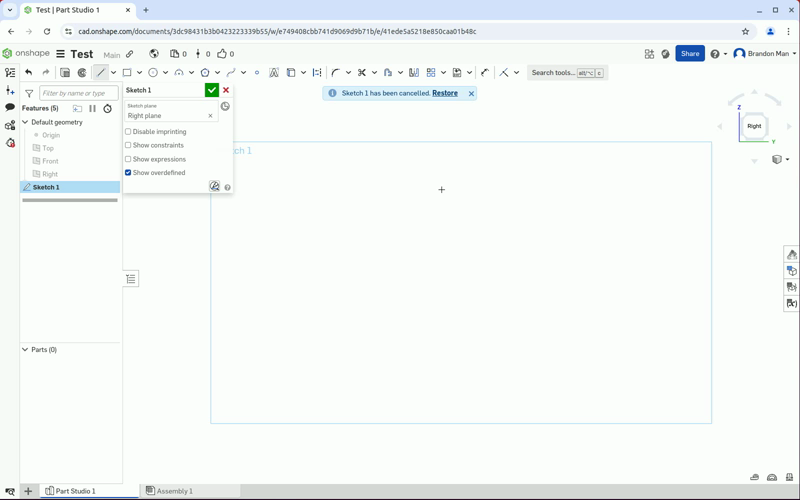
click(441, 189)
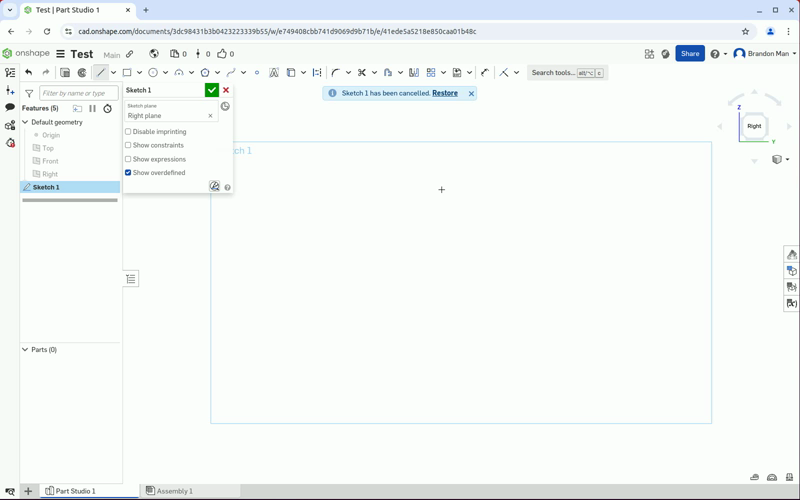
key_up(shift)
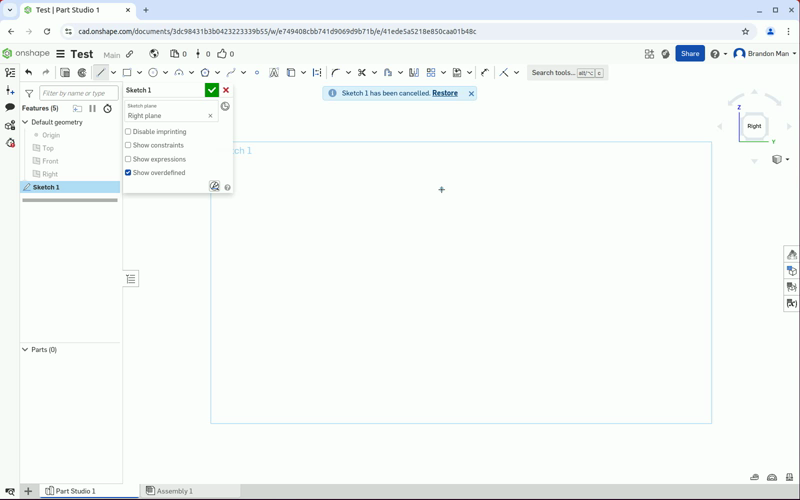
key_down(shift)
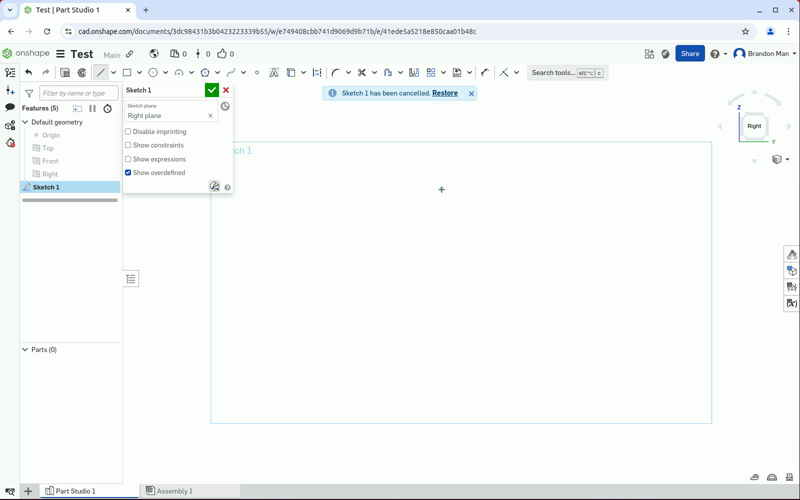
mouse_move(471, 189)
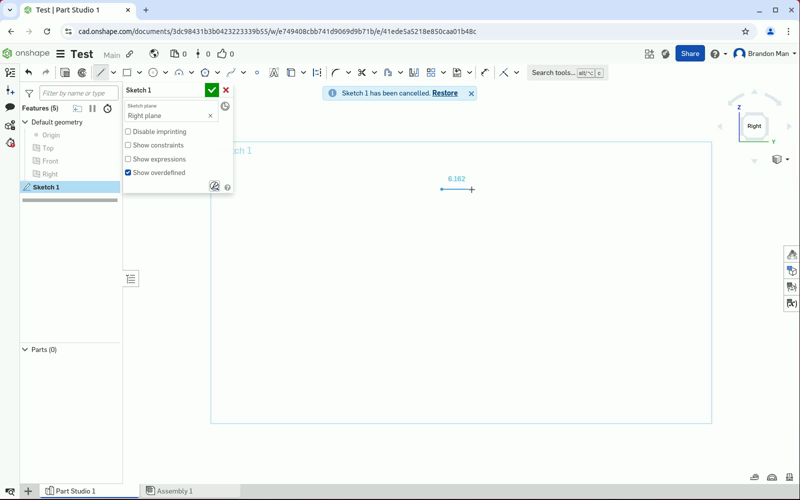
mouse_move(454, 189)
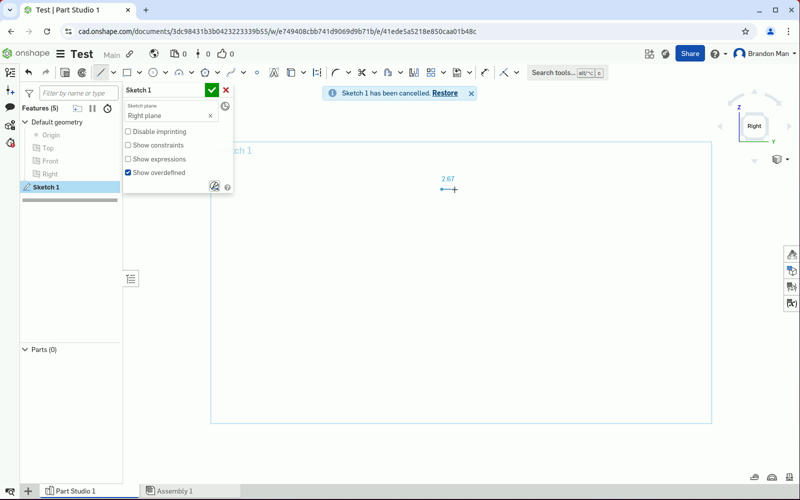
click(454, 189)
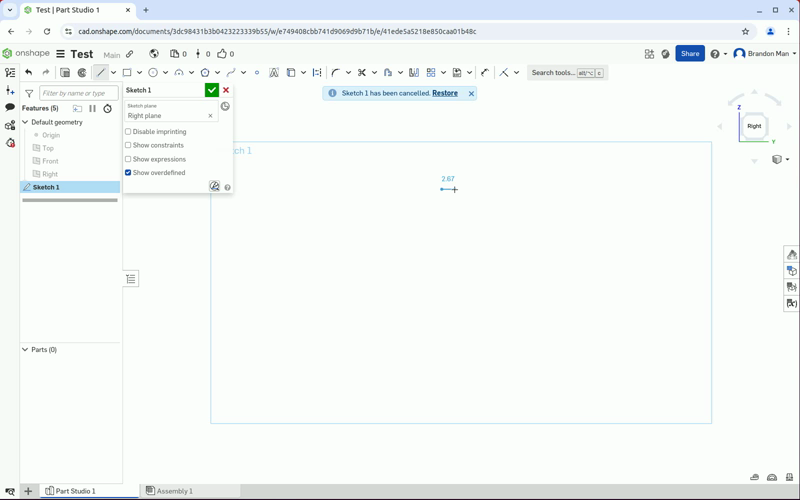
key_up(shift)
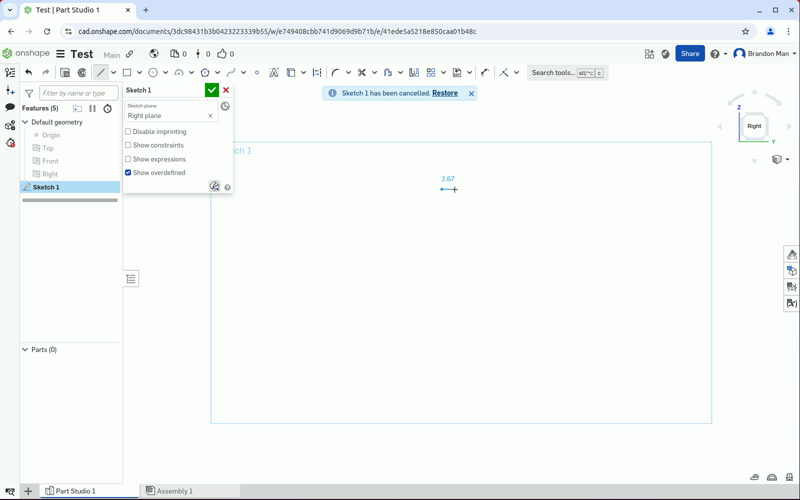
key(esc)
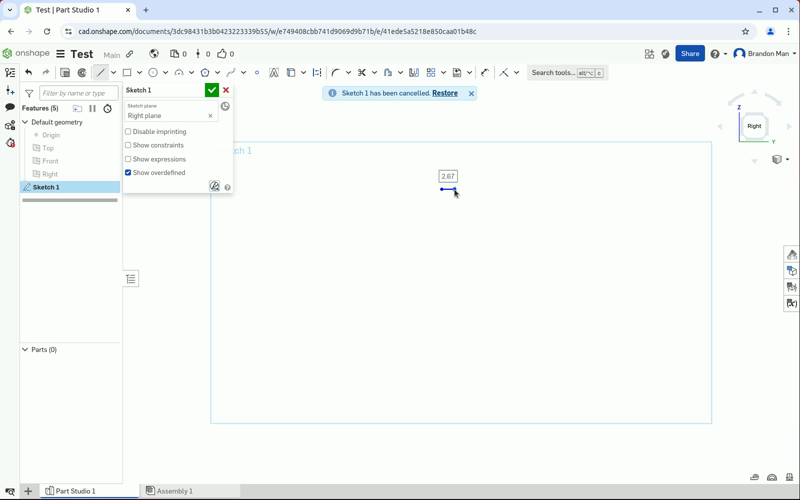
key(a)
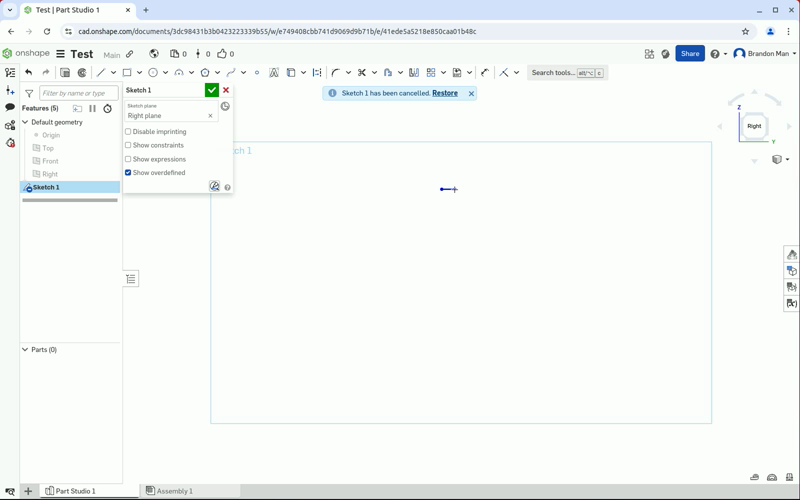
mouse_move(454, 189)
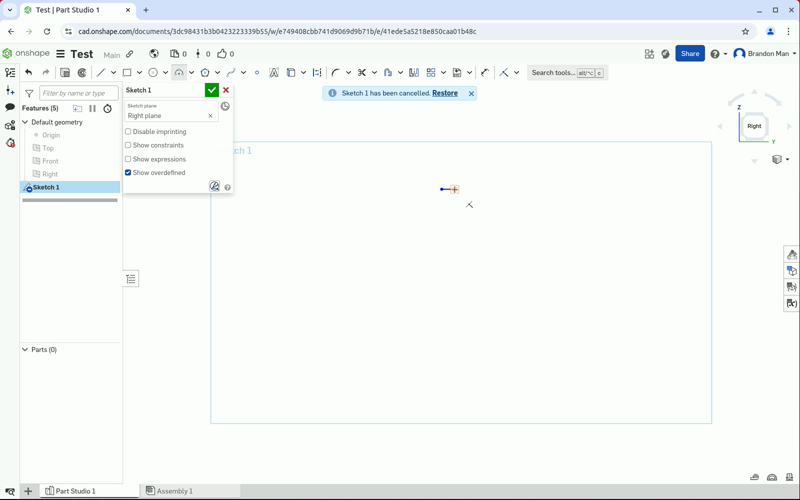
click(454, 189)
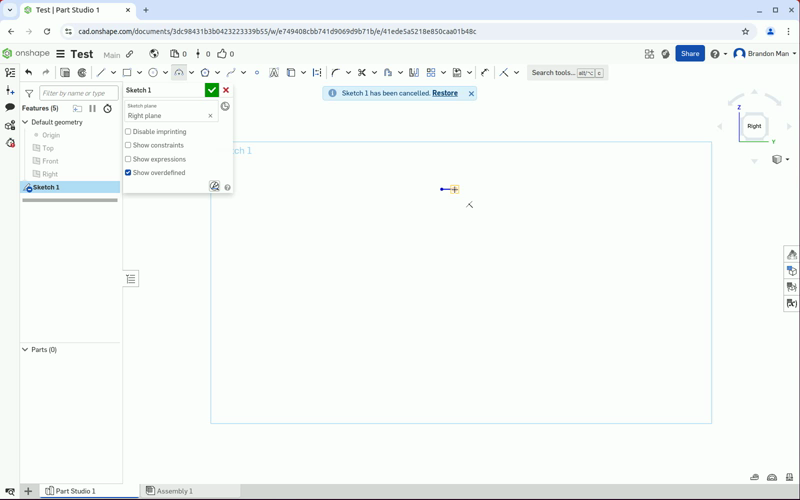
key_down(shift)
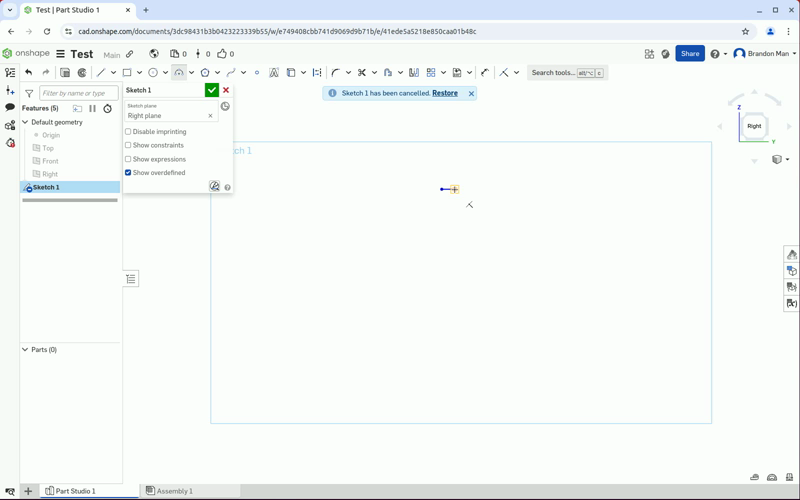
mouse_move(467, 189)
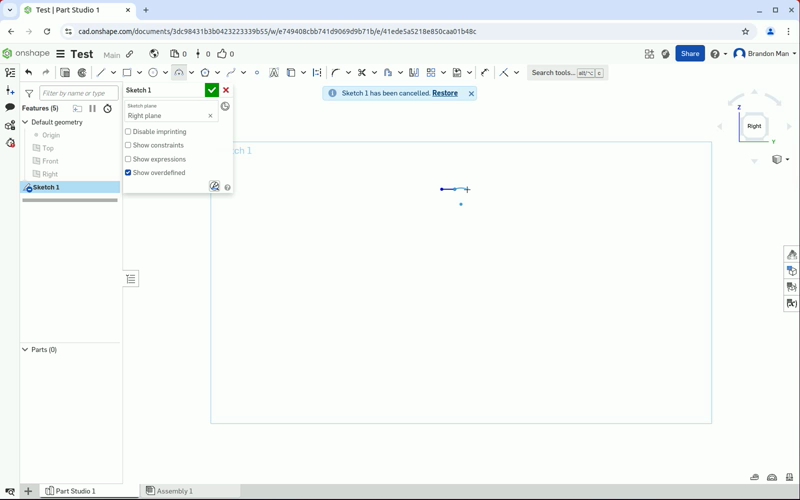
click(467, 189)
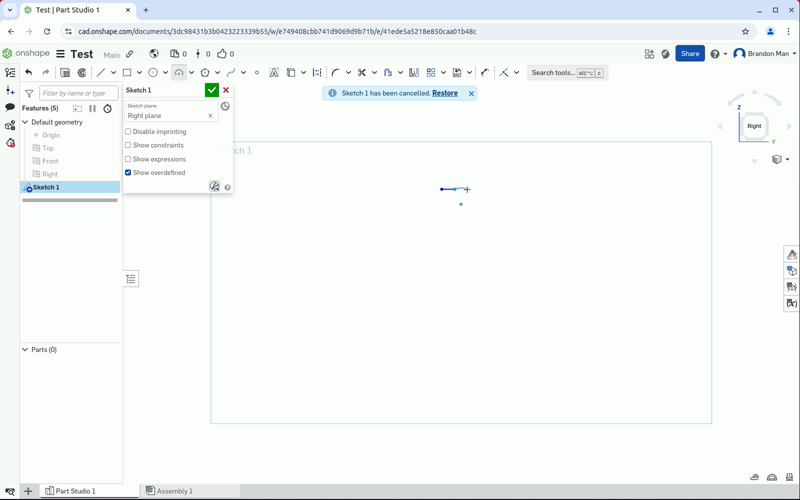
mouse_move(461, 183)
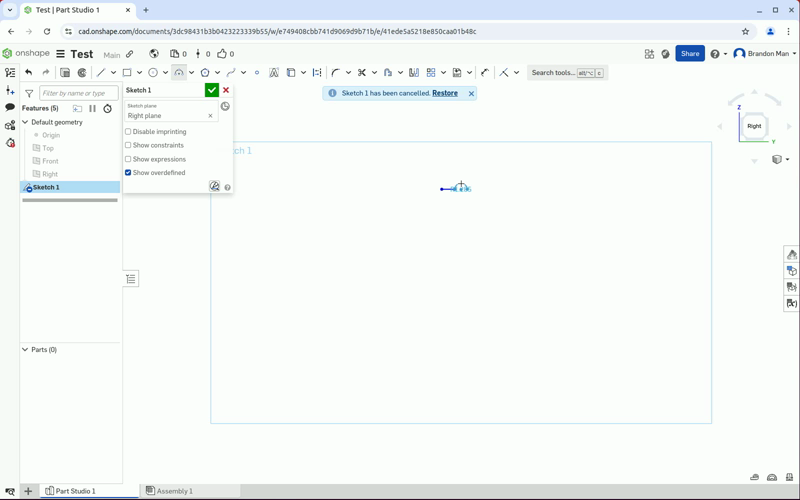
click(461, 183)
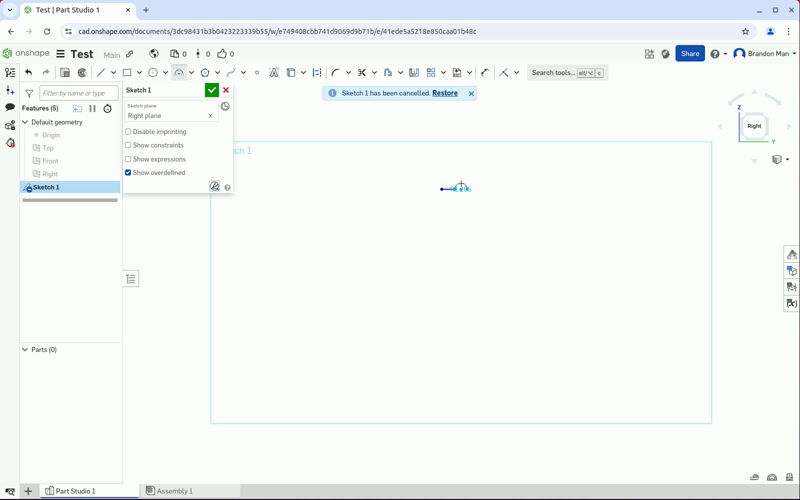
key_up(shift)
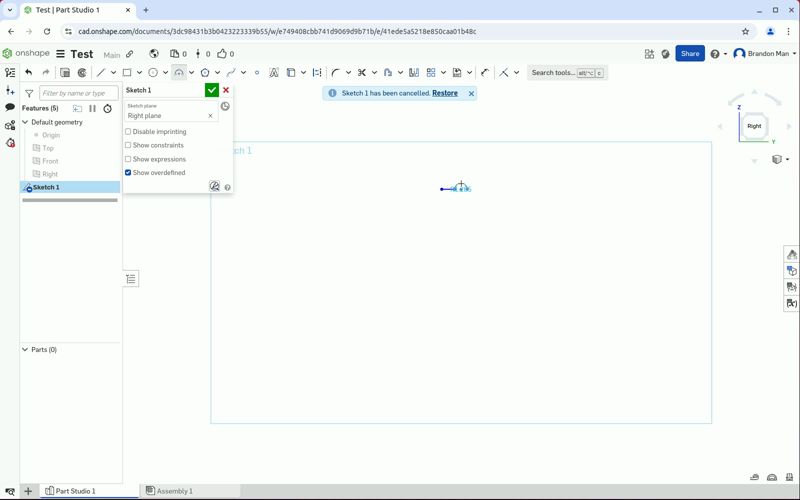
key(esc)
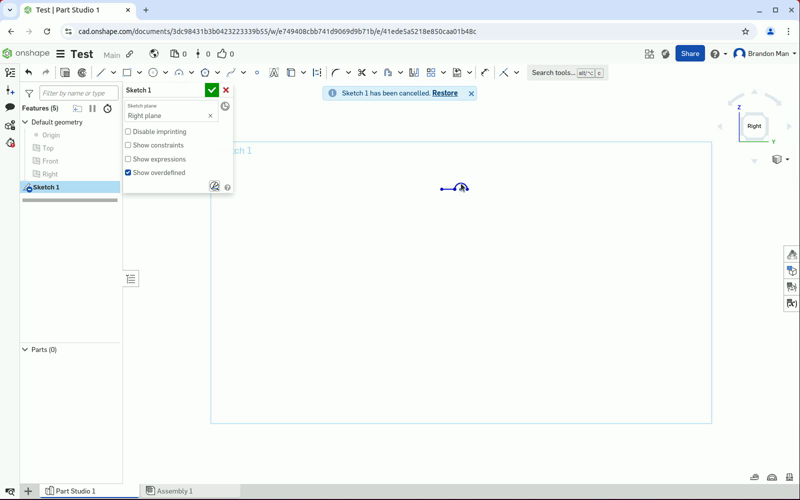
key(l)
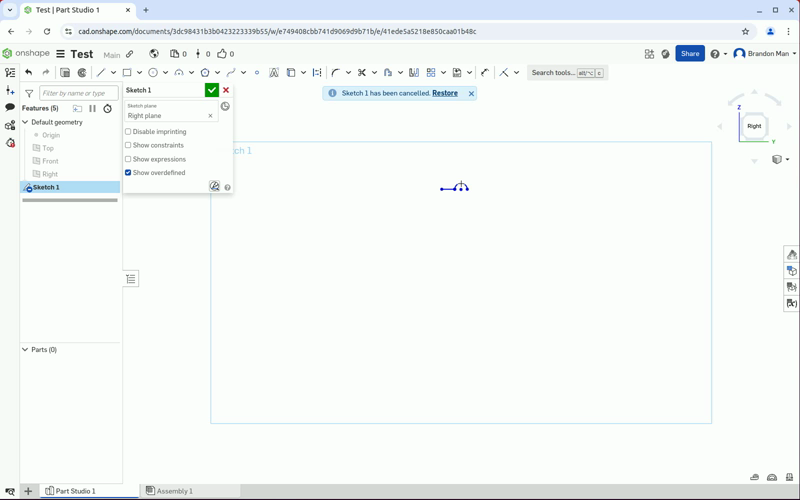
mouse_move(467, 189)
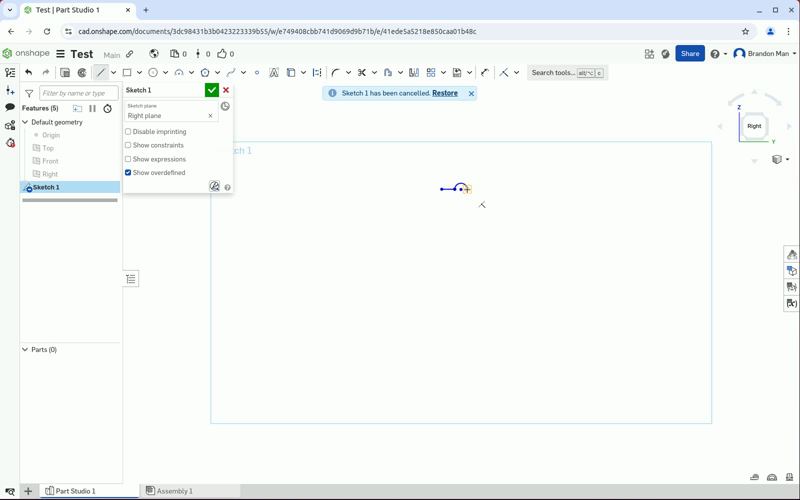
click(467, 189)
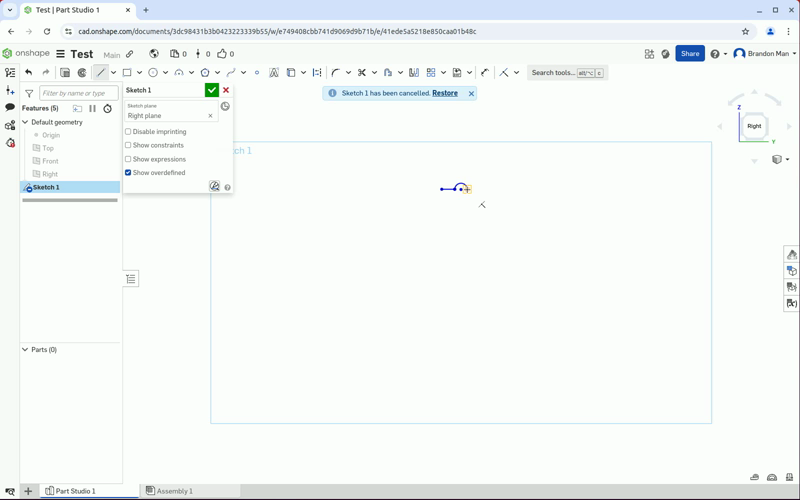
key_down(shift)
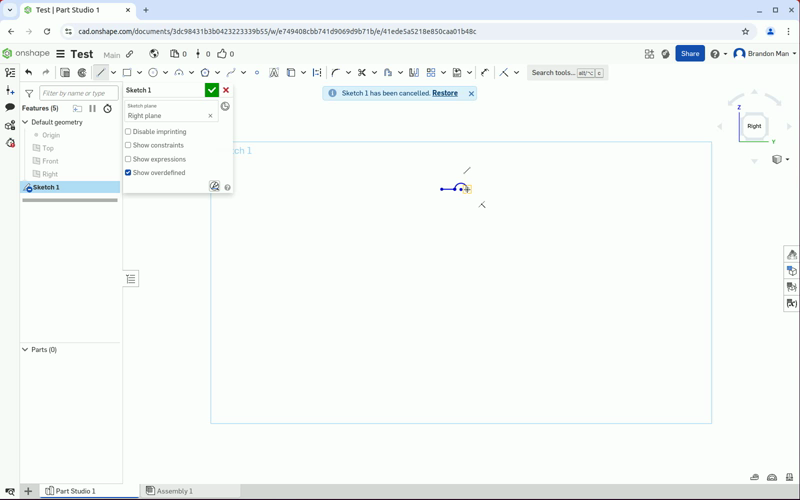
mouse_move(497, 189)
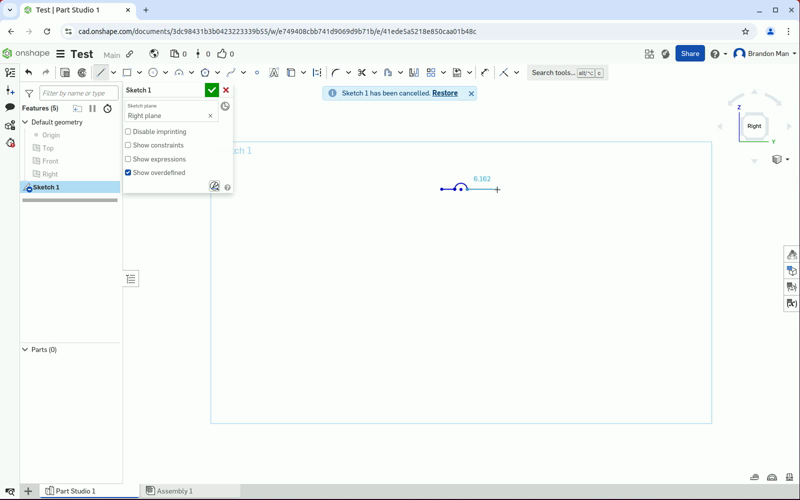
mouse_move(480, 189)
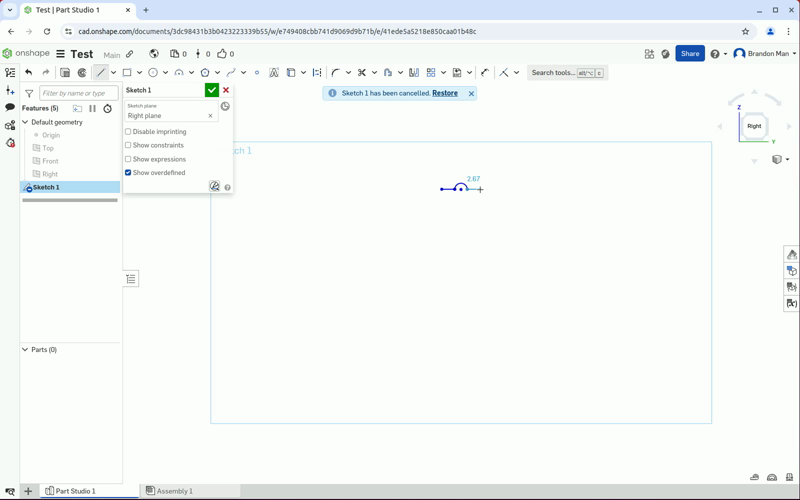
click(480, 189)
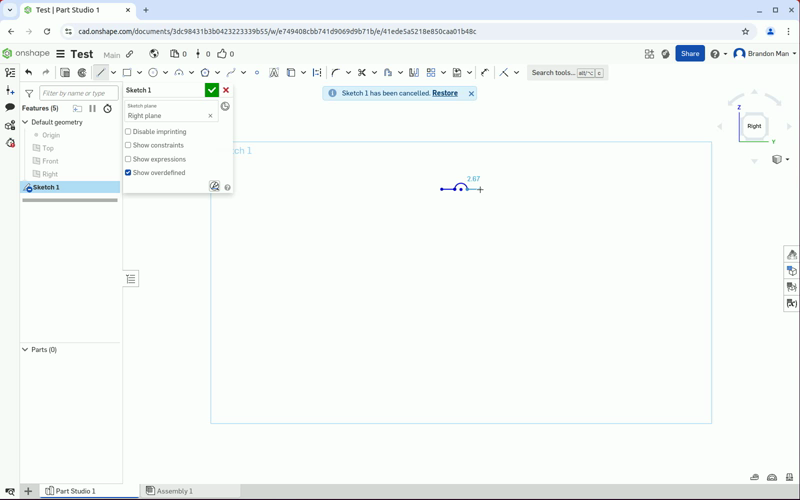
key_up(shift)
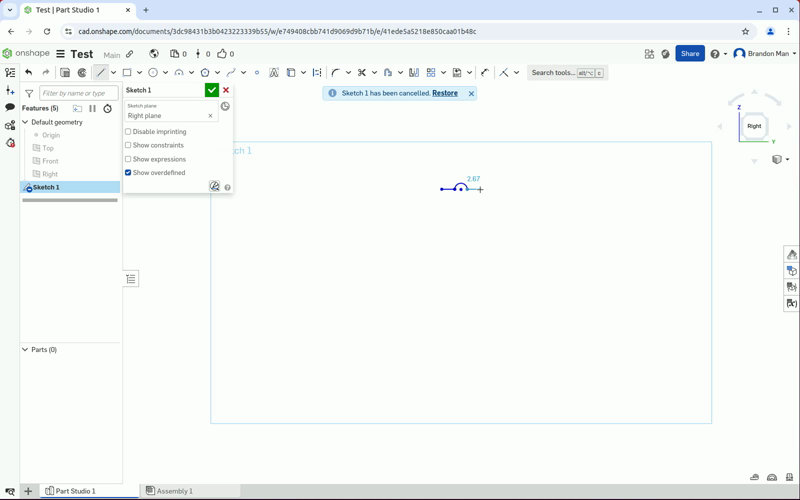
key(esc)
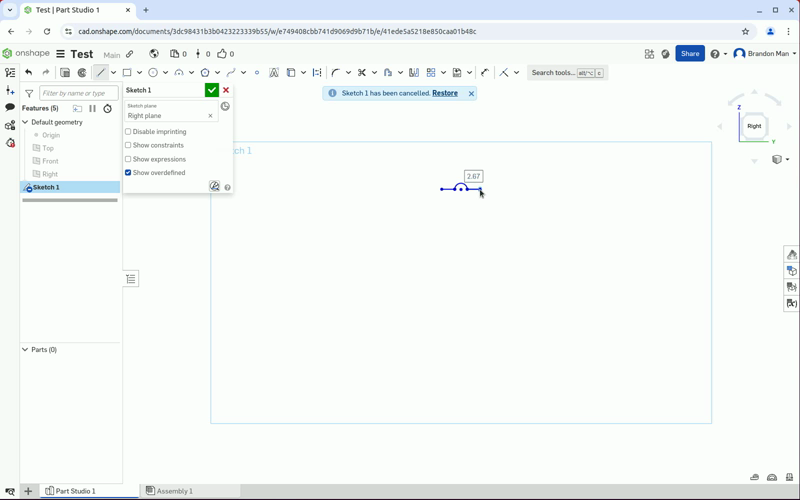
key(a)
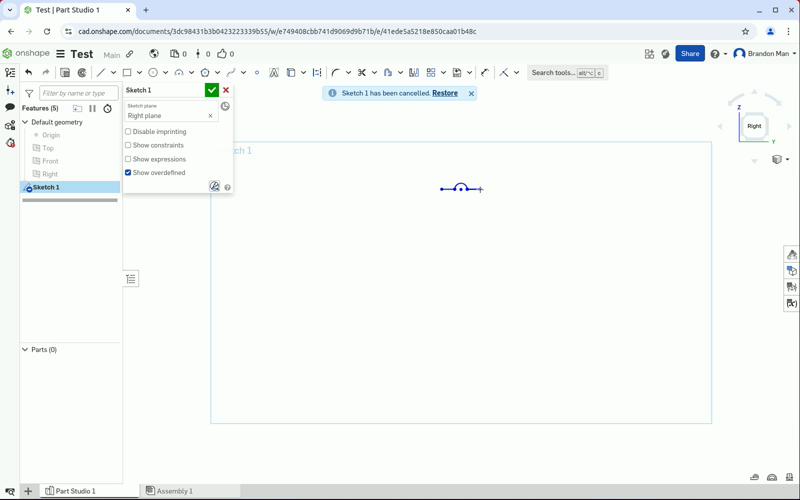
mouse_move(480, 189)
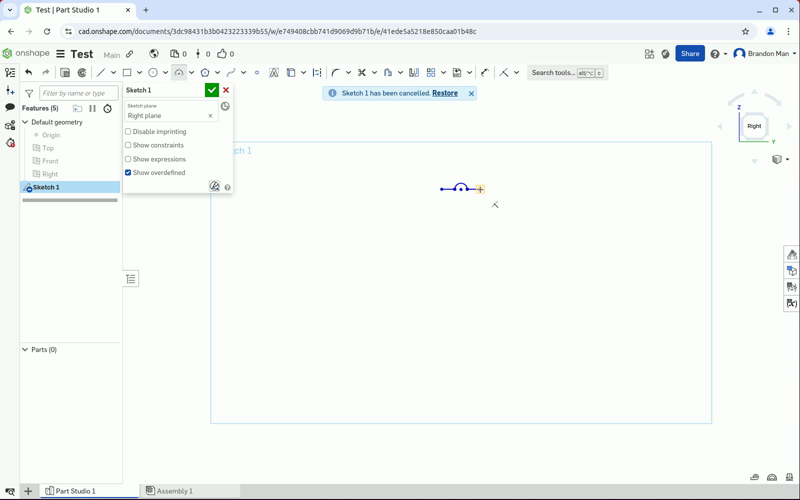
click(480, 189)
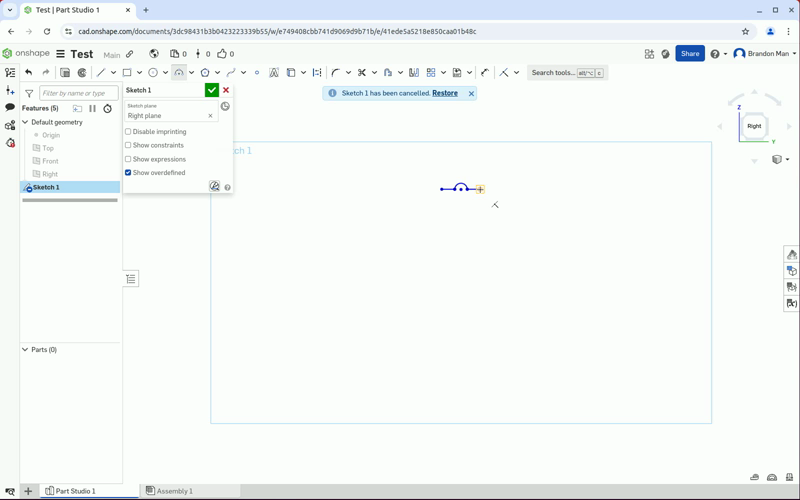
mouse_move(441, 189)
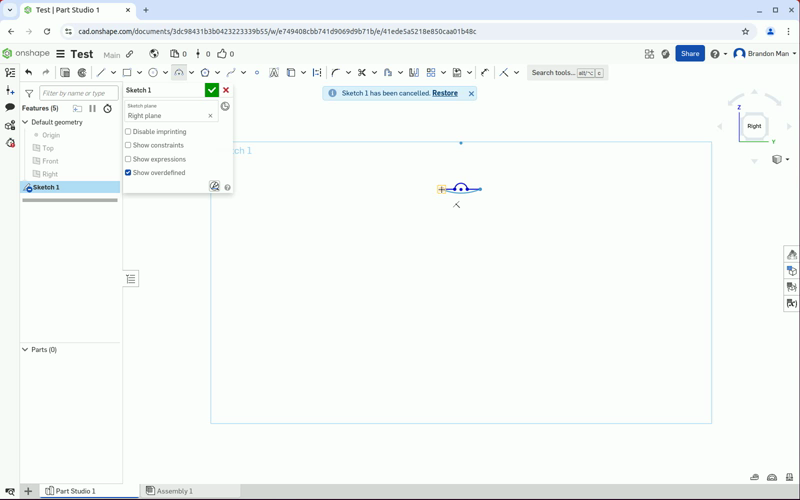
click(441, 189)
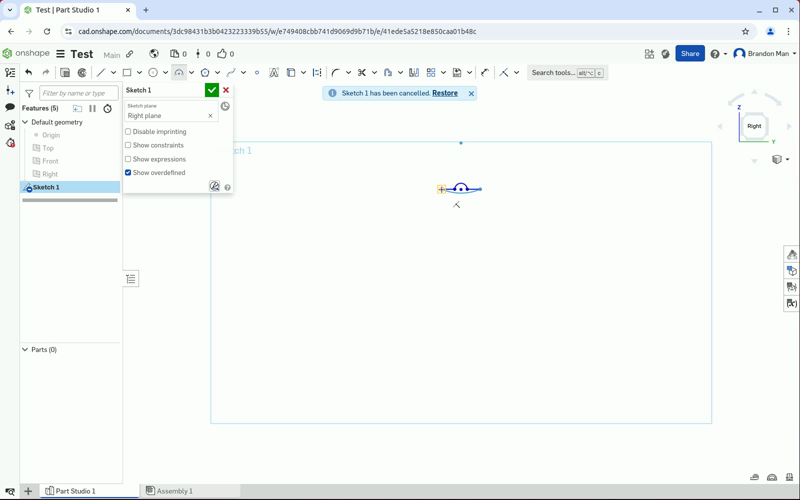
key_down(shift)
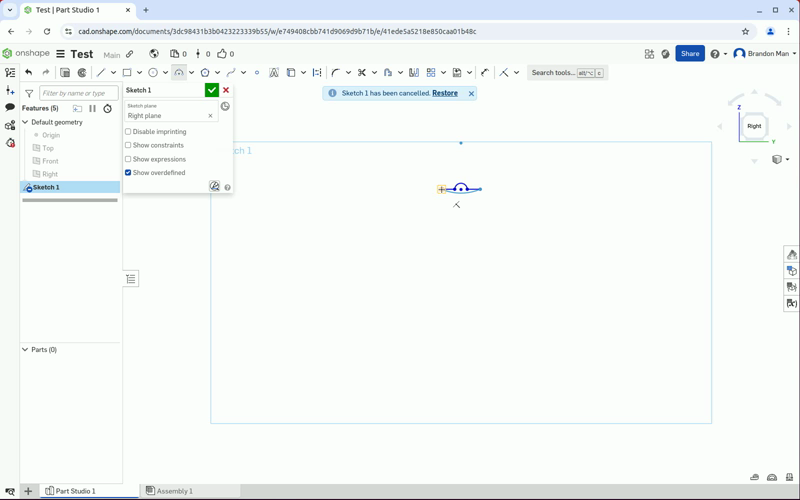
mouse_move(461, 170)
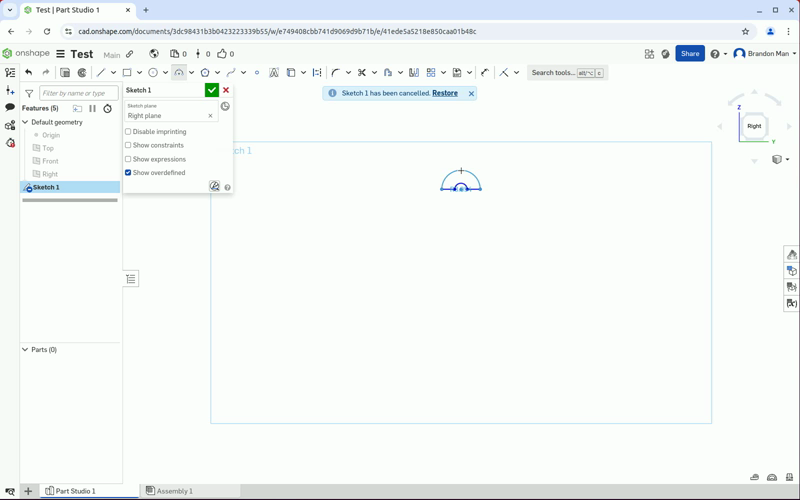
click(461, 170)
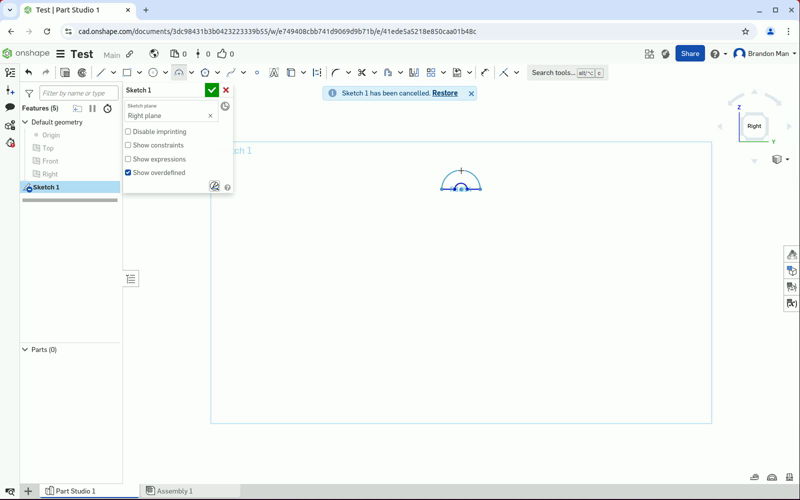
key_up(shift)
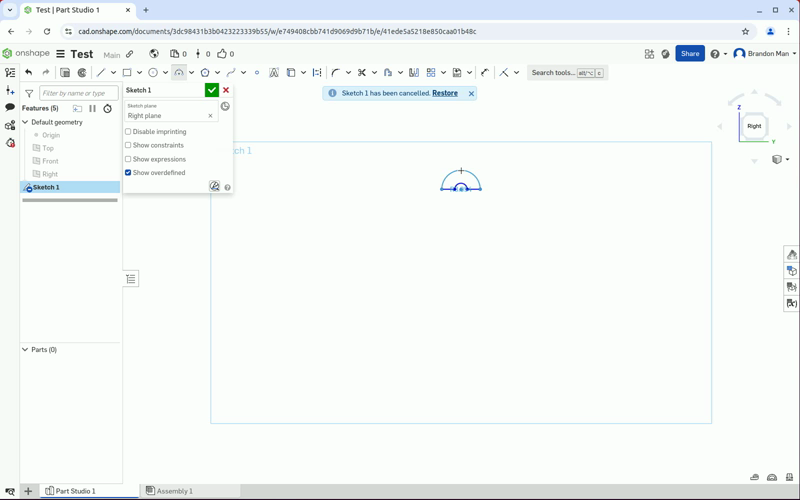
key(esc)
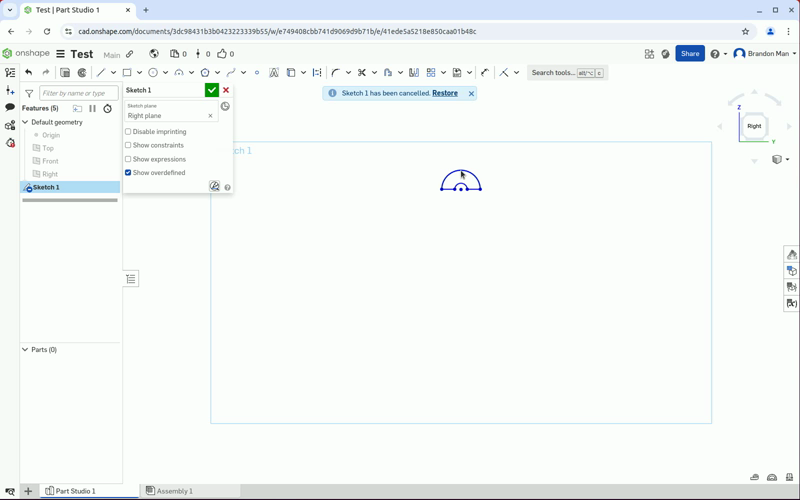
mouse_move(479, 187)
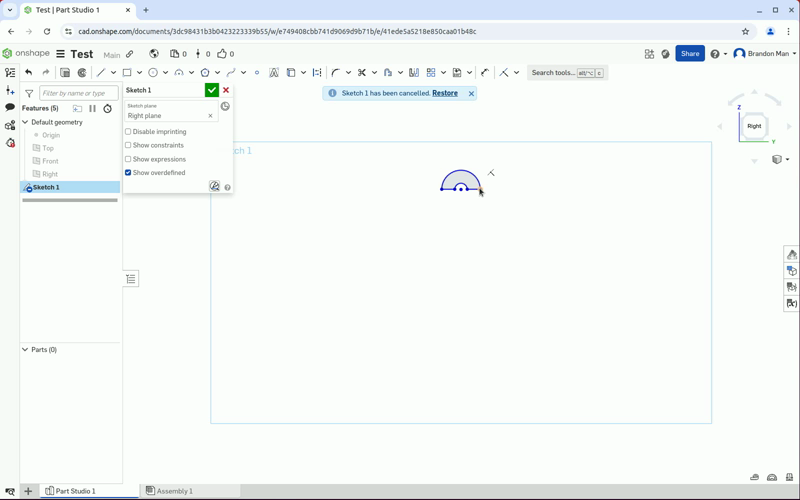
scroll(6)
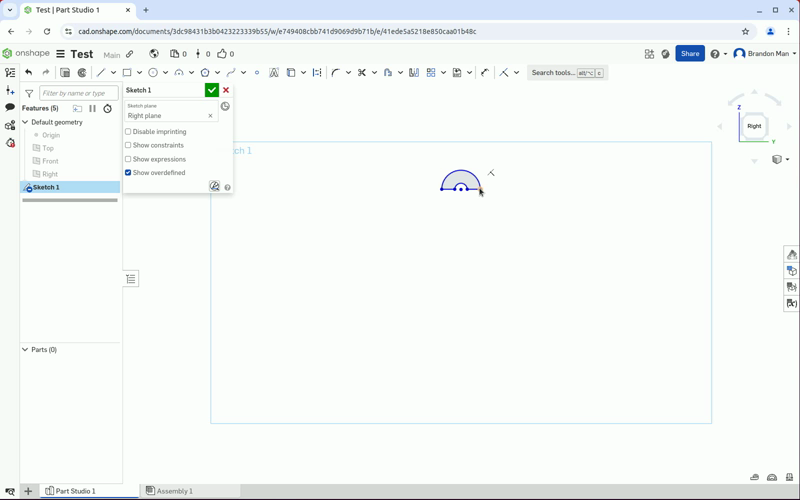
scroll(6)
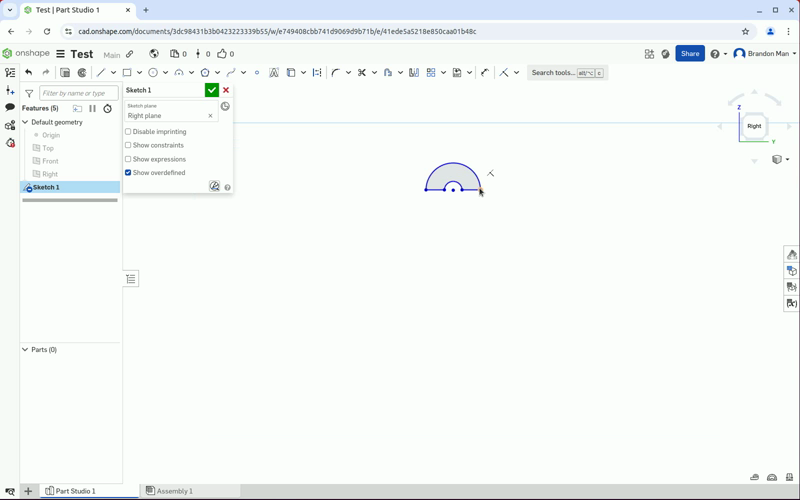
scroll(6)
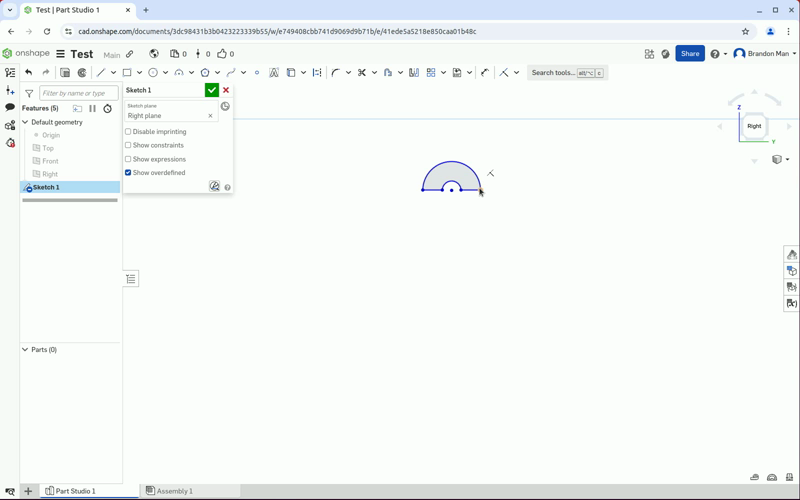
scroll(6)
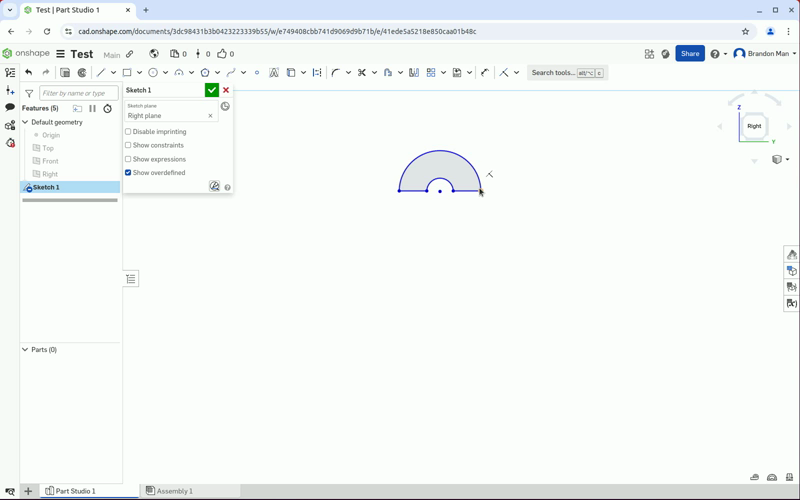
scroll(6)
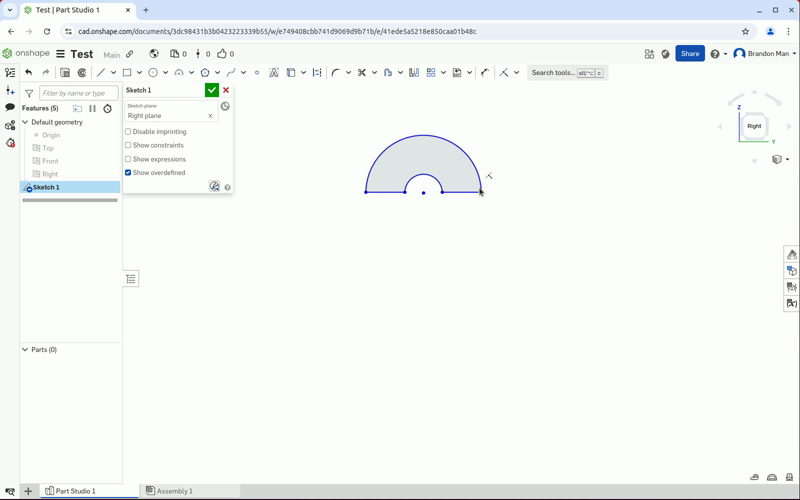
scroll(6)
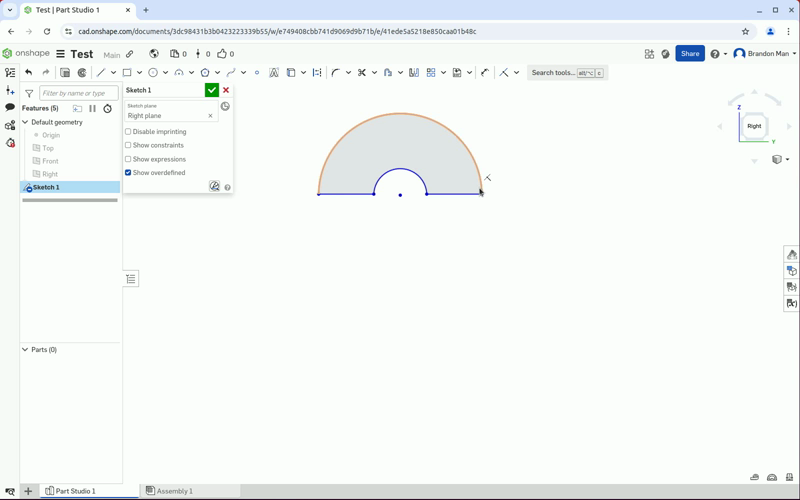
scroll(6)
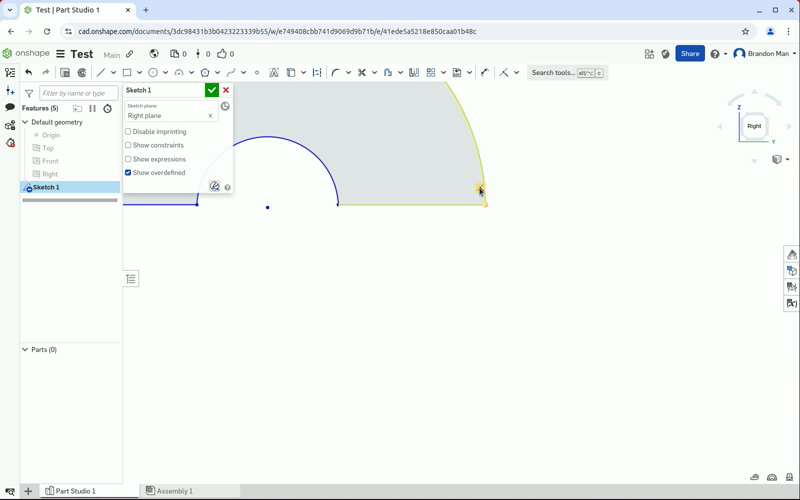
click(479, 187)
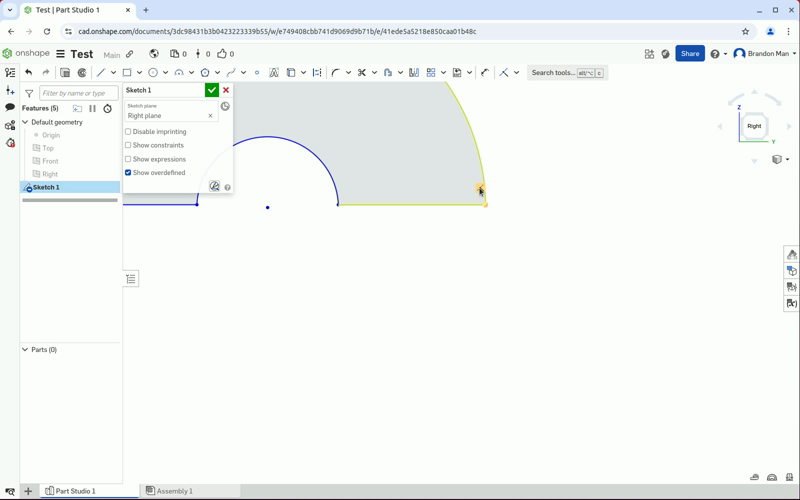
scroll(-6)
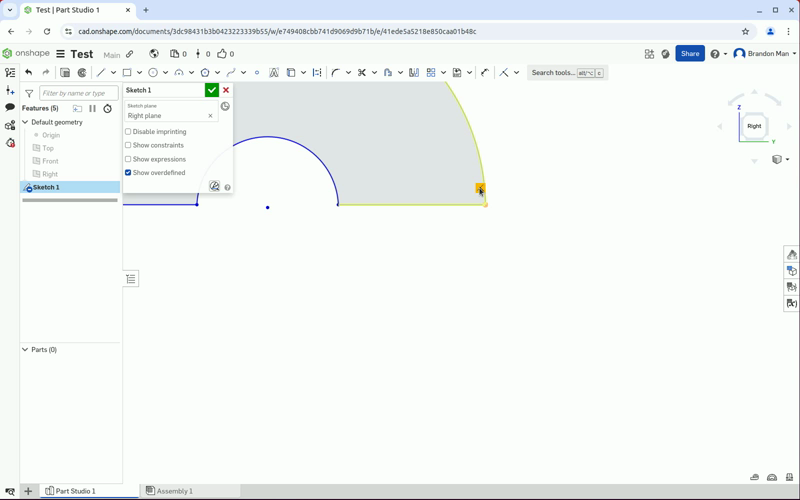
scroll(-6)
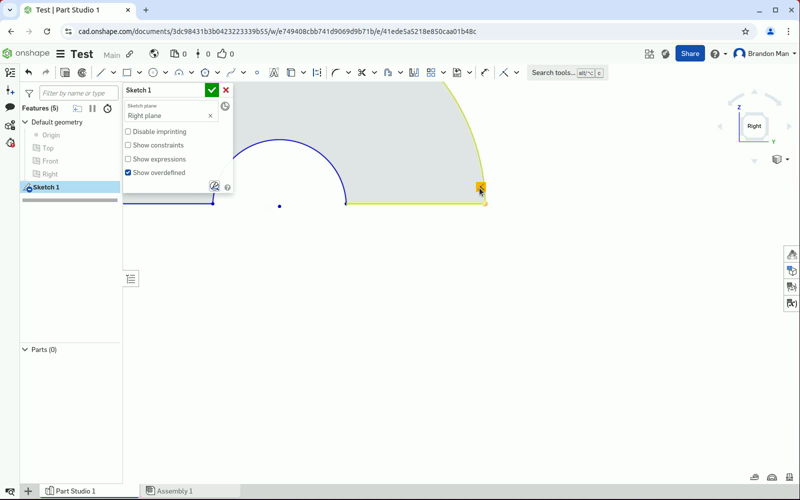
scroll(-6)
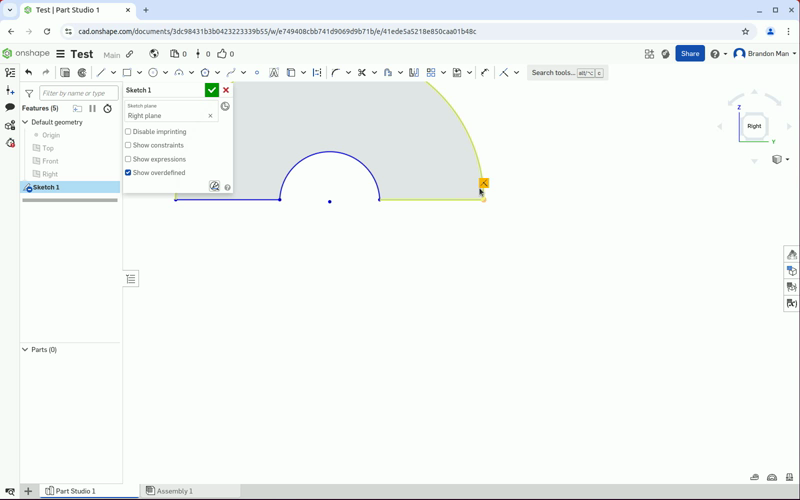
scroll(-6)
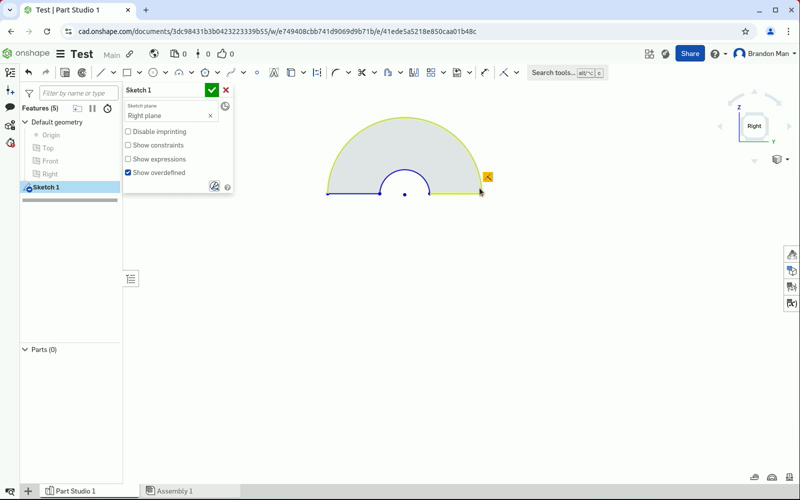
scroll(-6)
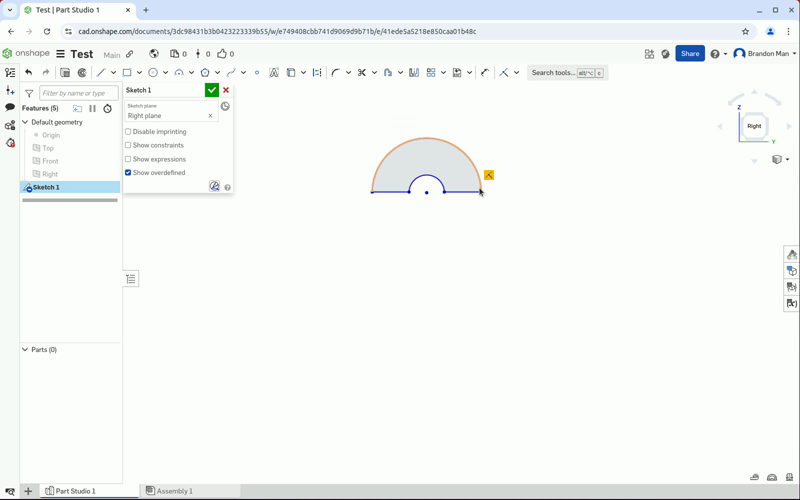
scroll(-6)
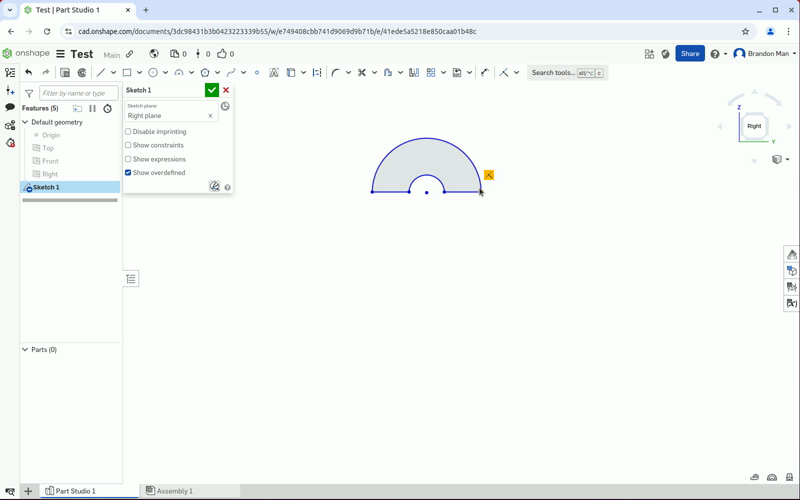
scroll(-6)
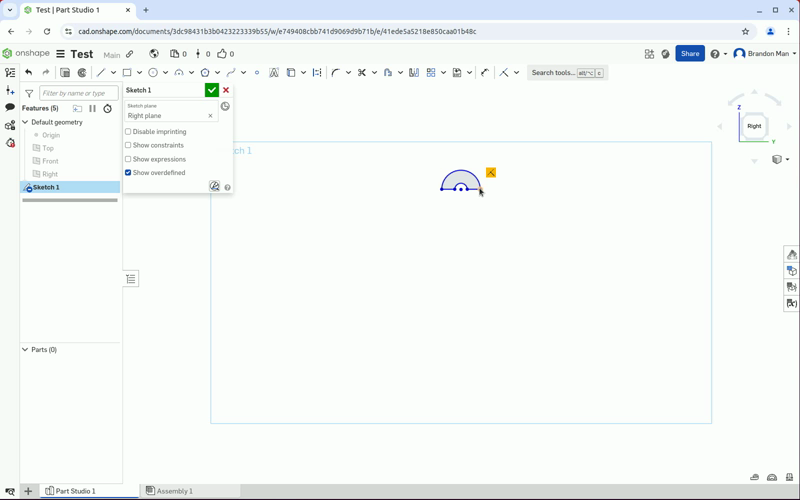
mouse_move(73, 352)
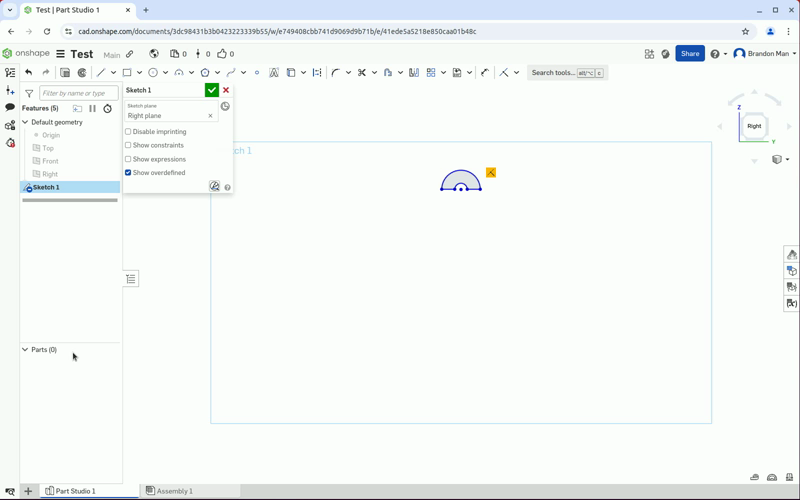
key(shift+y)
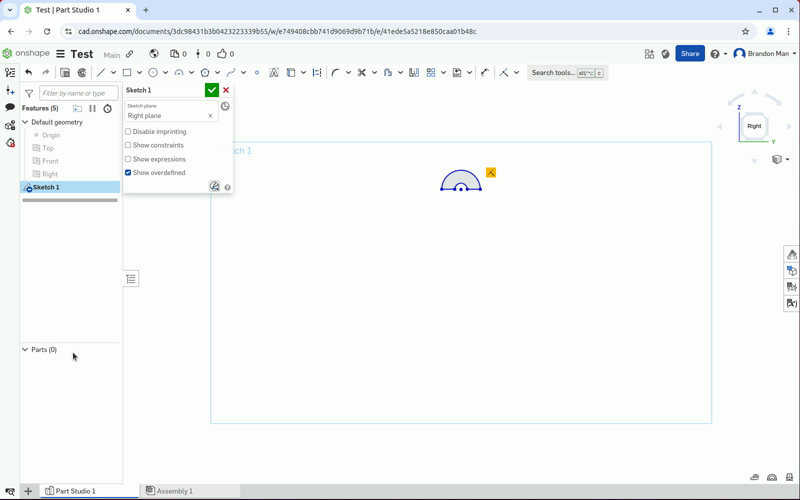
key(shift+e)
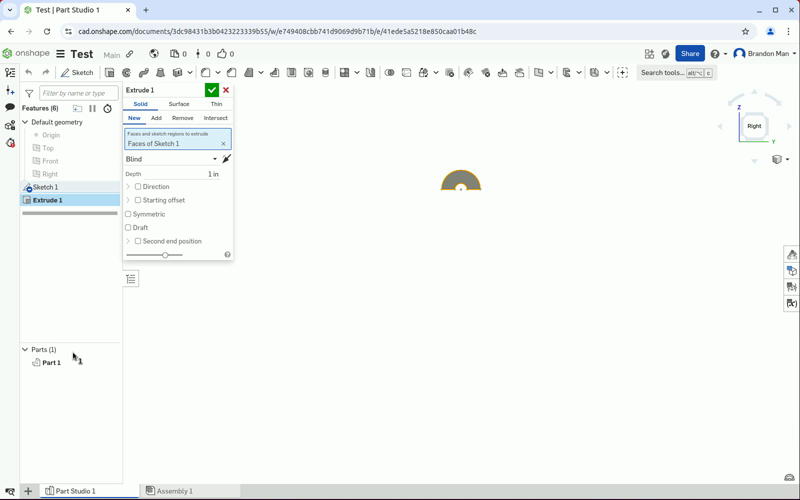
mouse_move(143, 106)
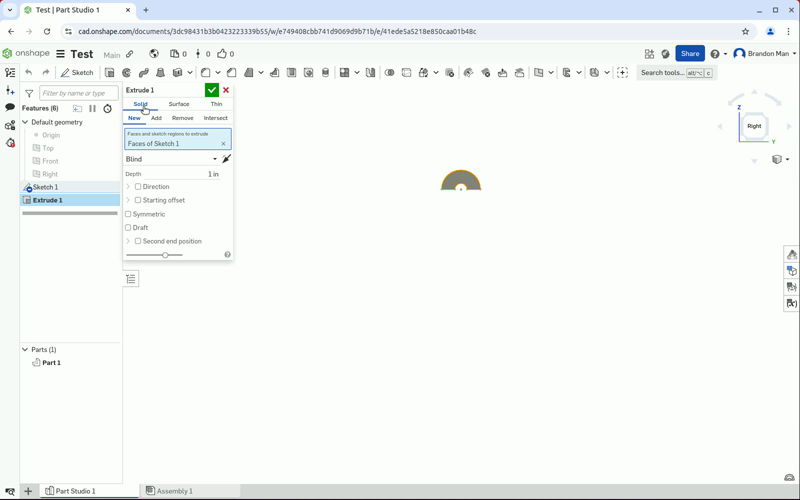
click(143, 106)
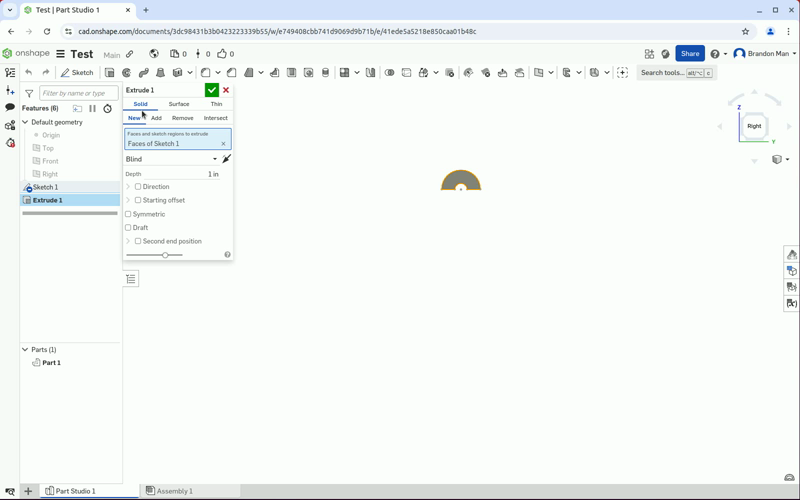
mouse_move(137, 120)
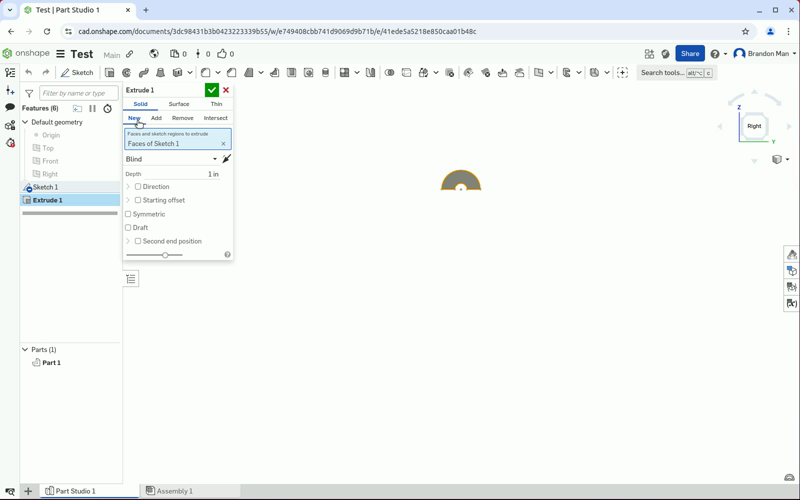
click(137, 120)
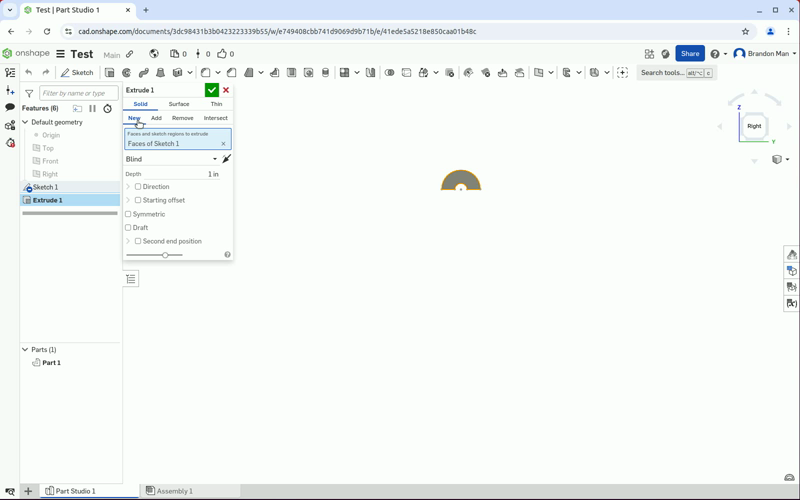
key(tab, 4)
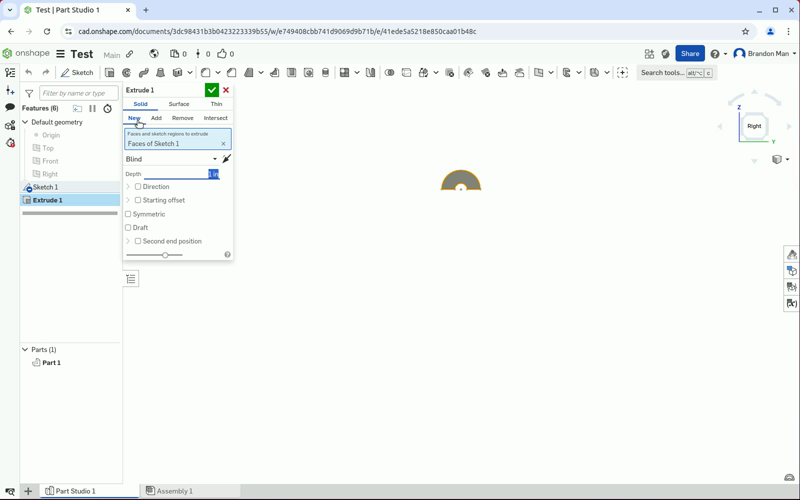
text(2.648)
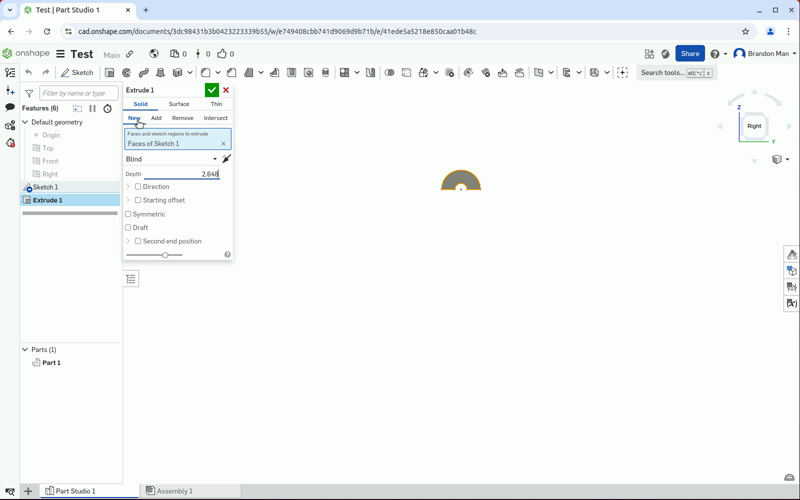
key(enter)
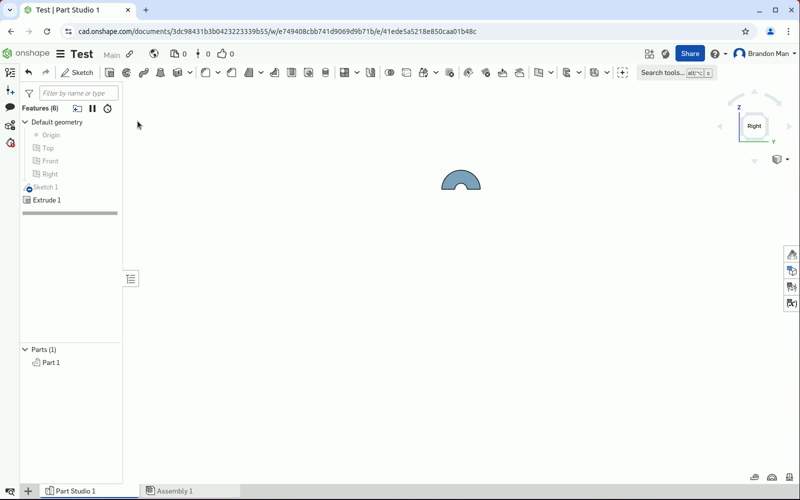
key(shift+h)
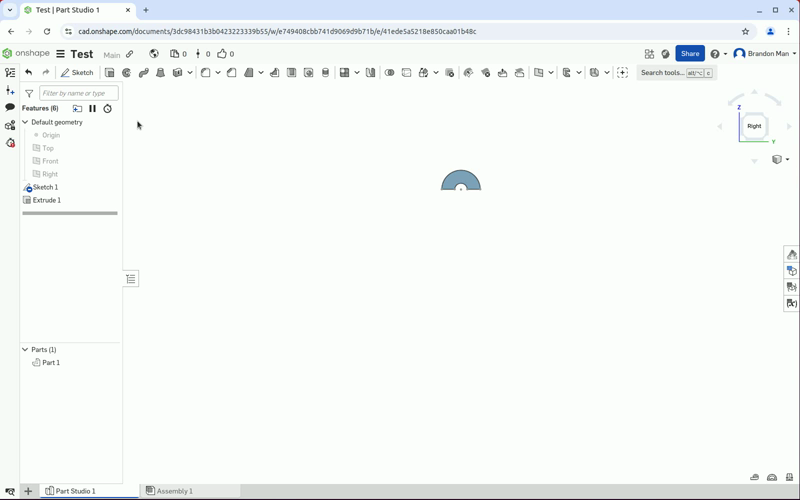
key(shift+h)
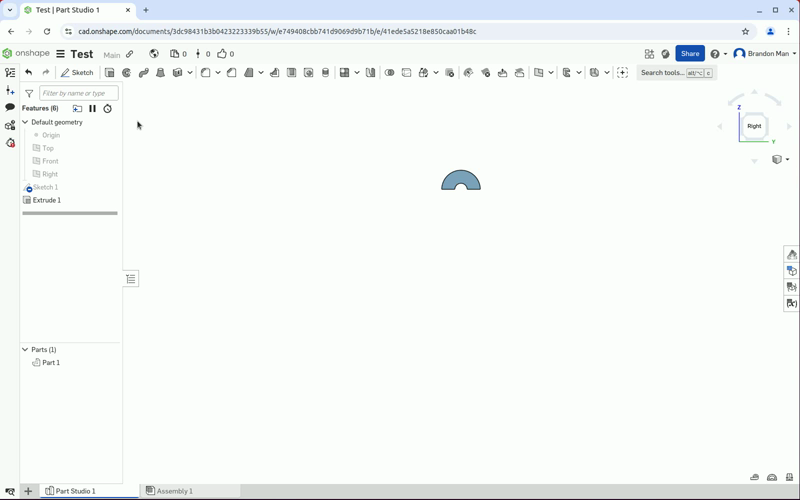
mouse_move(73, 189)
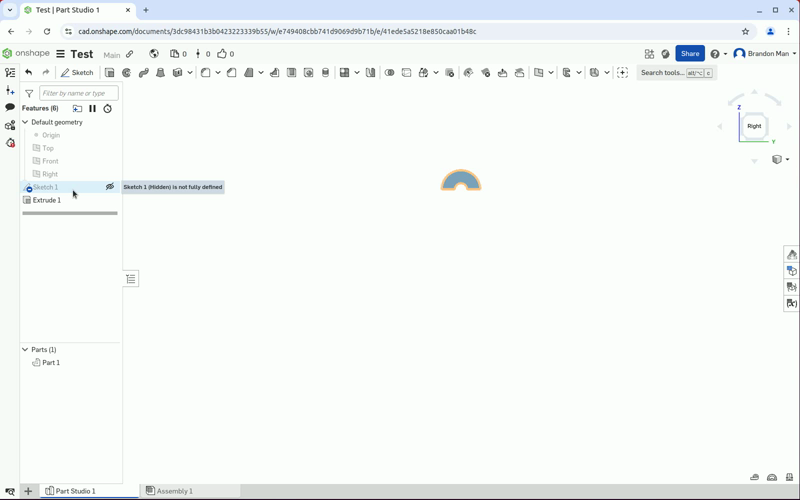
click(73, 189)
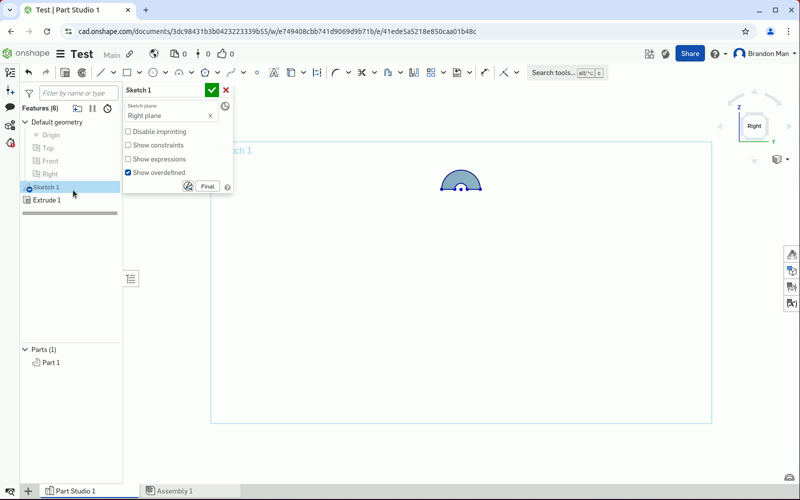
mouse_move(229, 92)
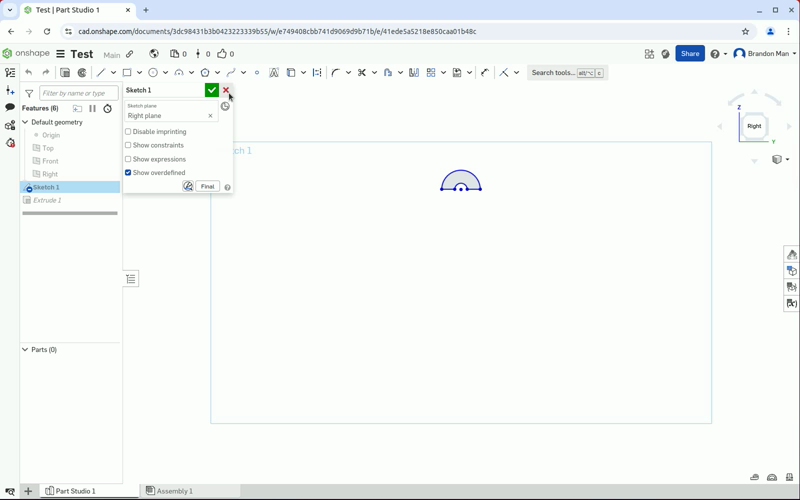
click(229, 92)
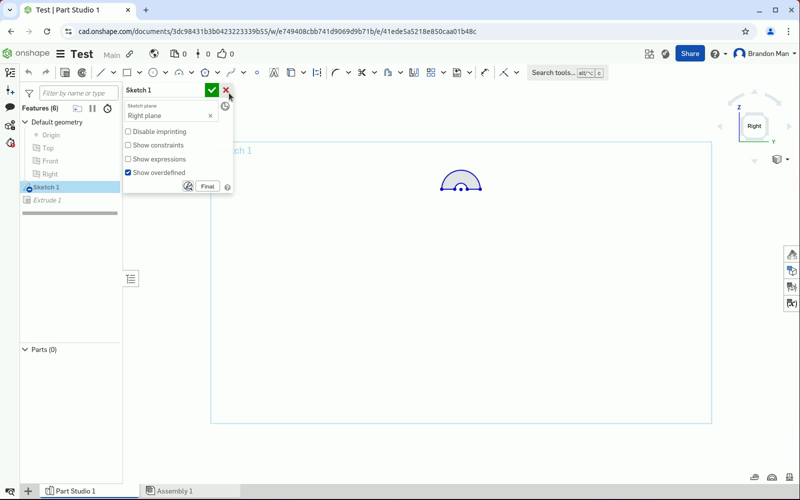
key(shift+s)
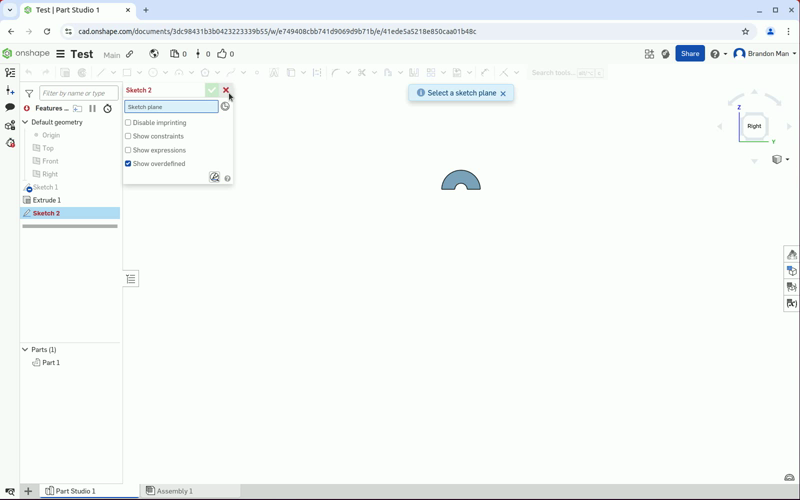
mouse_move(73, 176)
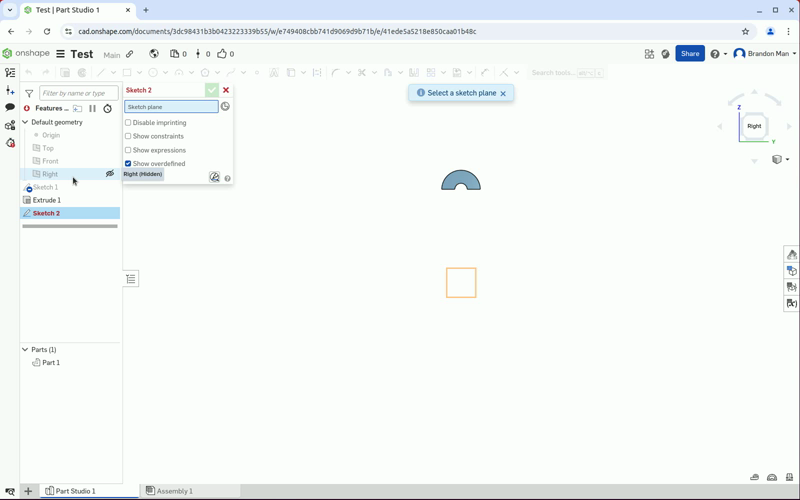
click(73, 176)
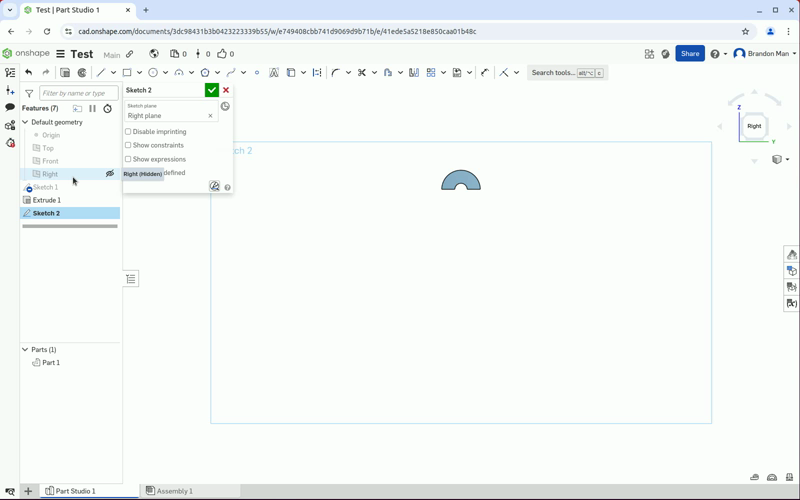
mouse_move(73, 352)
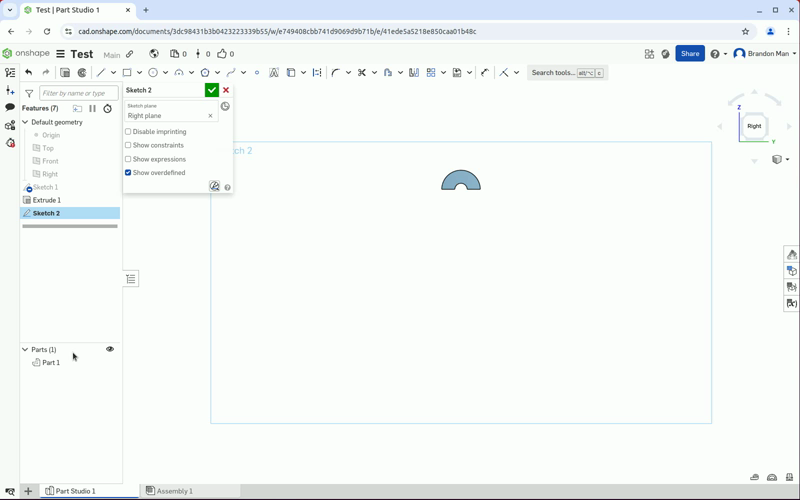
key(y)
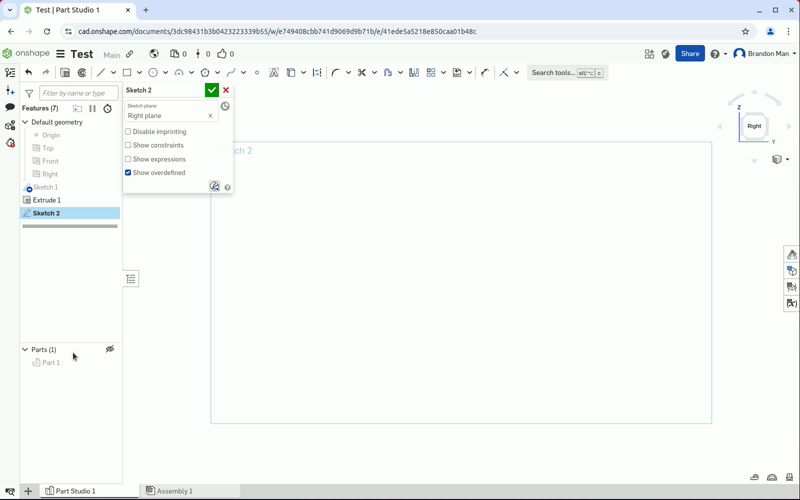
key(a)
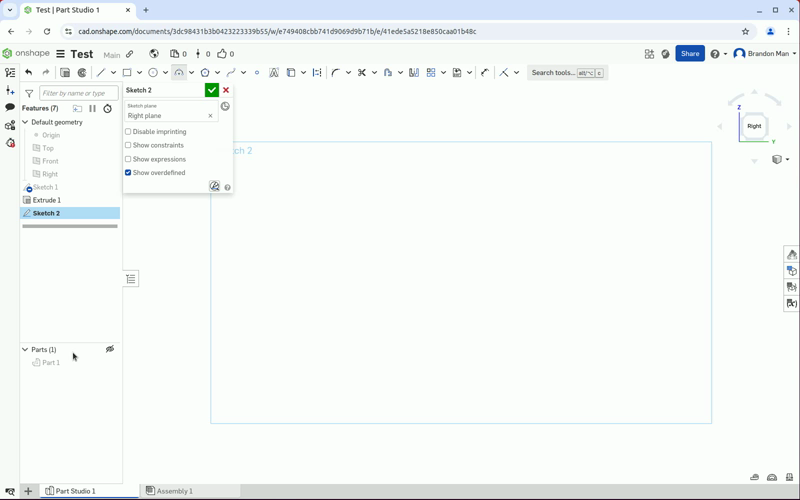
key_down(shift)
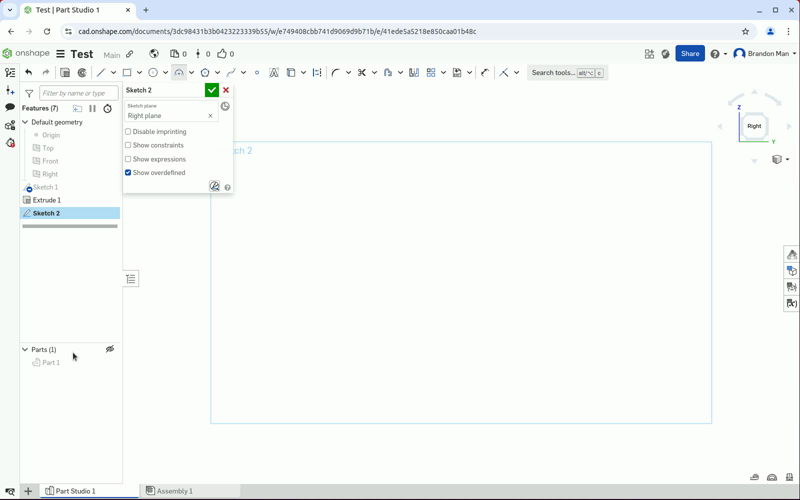
mouse_move(441, 282)
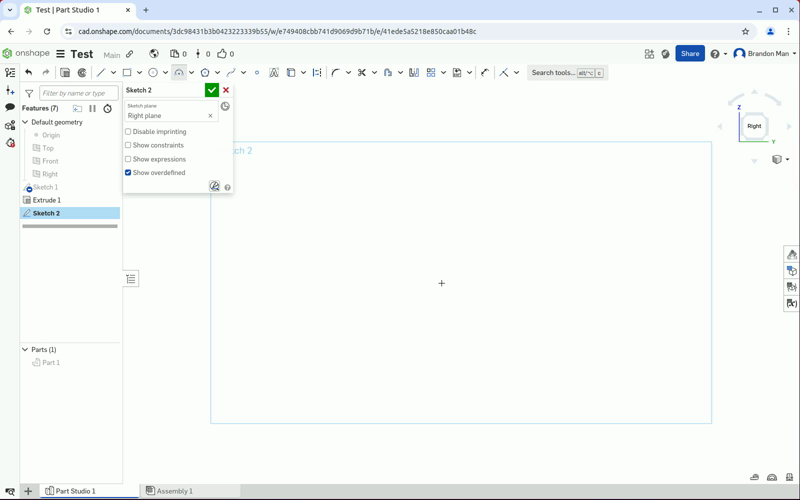
click(441, 282)
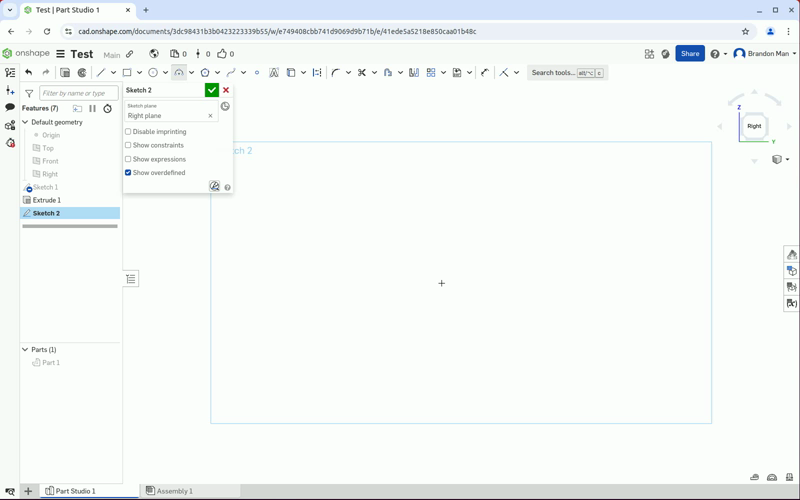
key_up(shift)
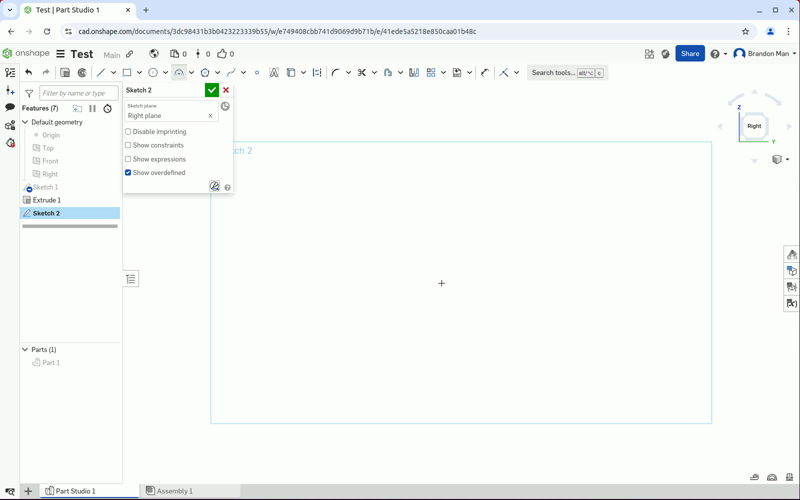
key_down(shift)
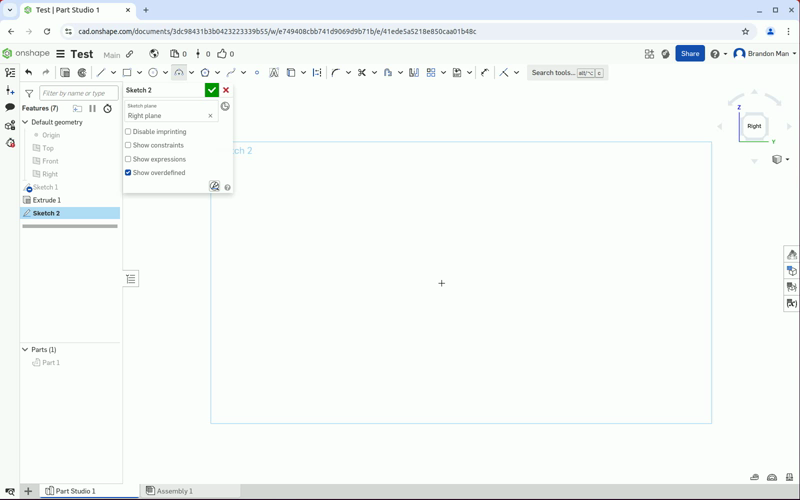
mouse_move(479, 282)
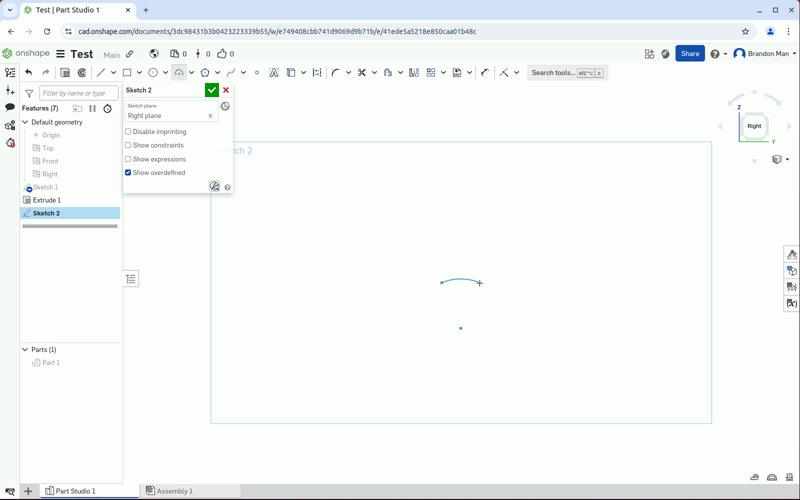
click(479, 282)
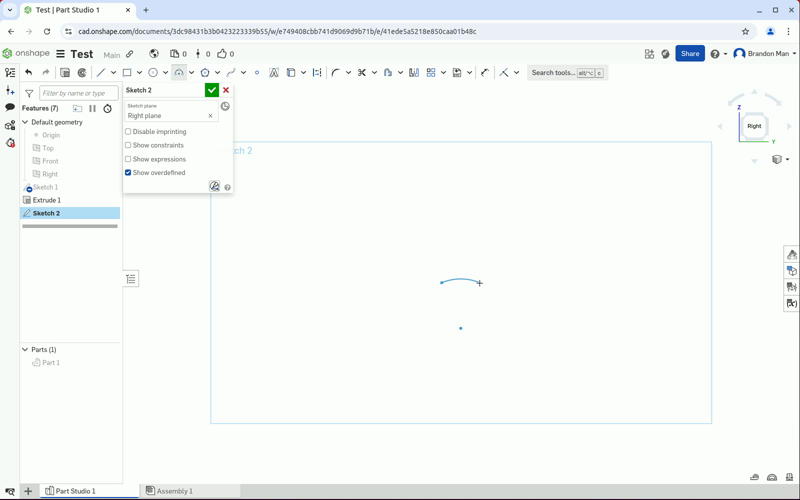
mouse_move(460, 301)
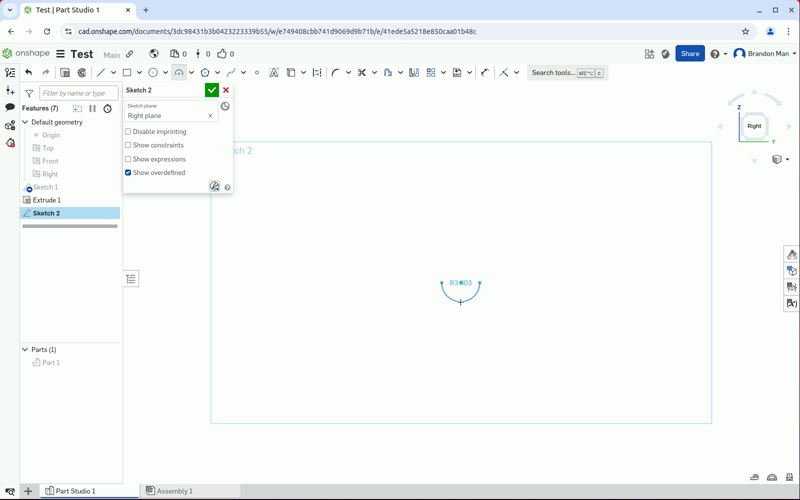
click(460, 301)
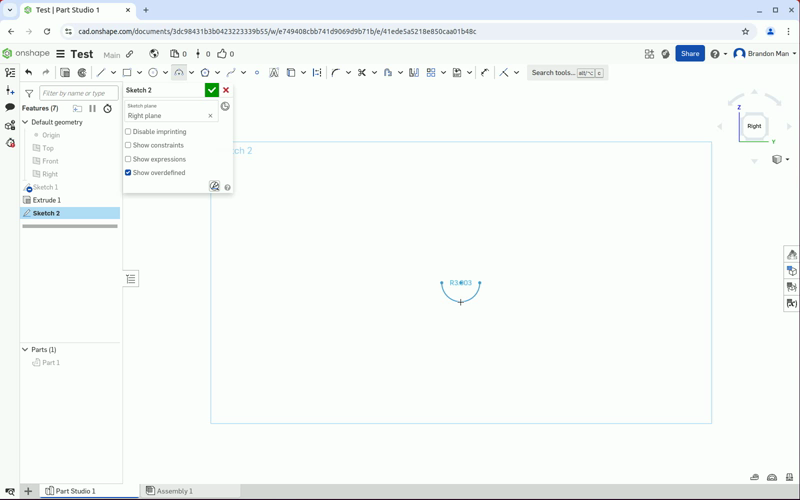
key_up(shift)
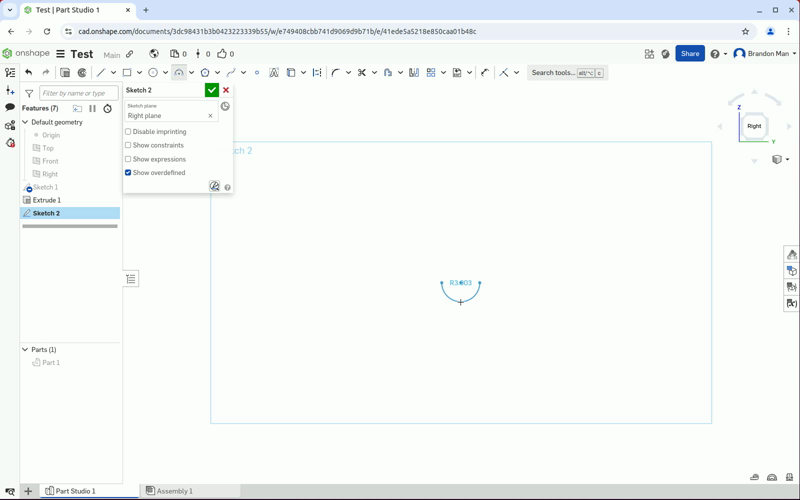
key(esc)
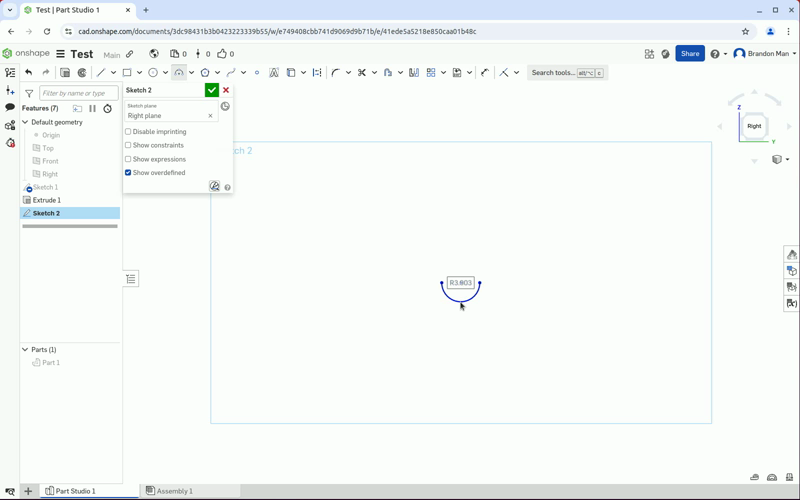
key(l)
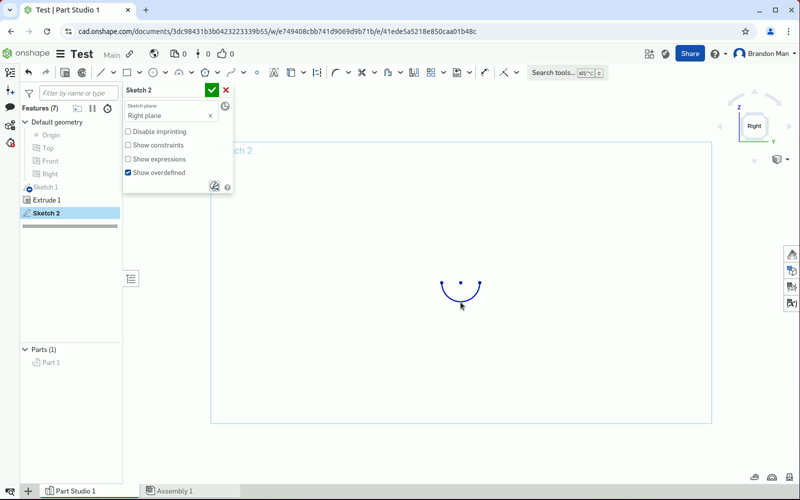
mouse_move(479, 282)
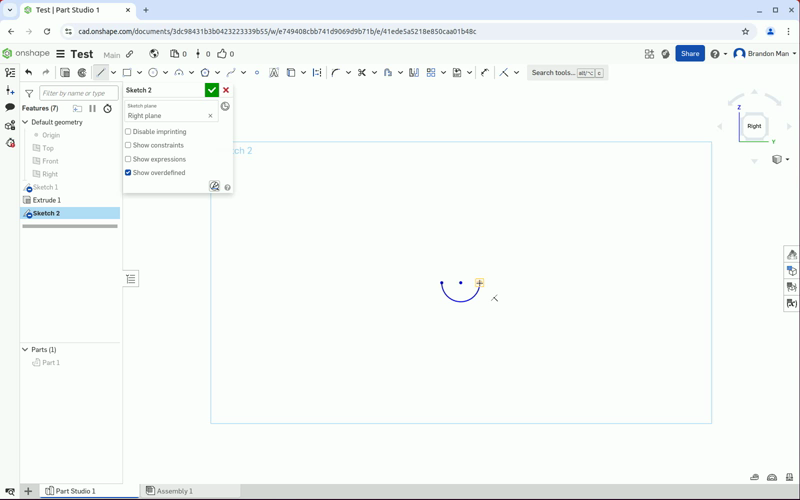
click(479, 282)
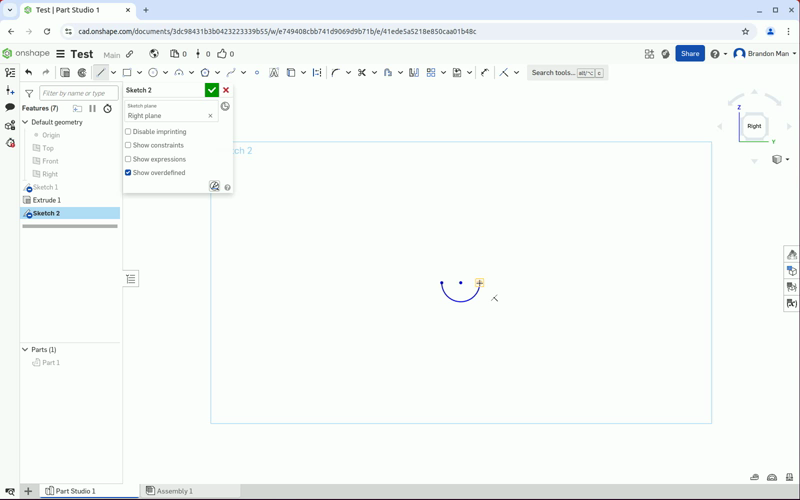
key_down(shift)
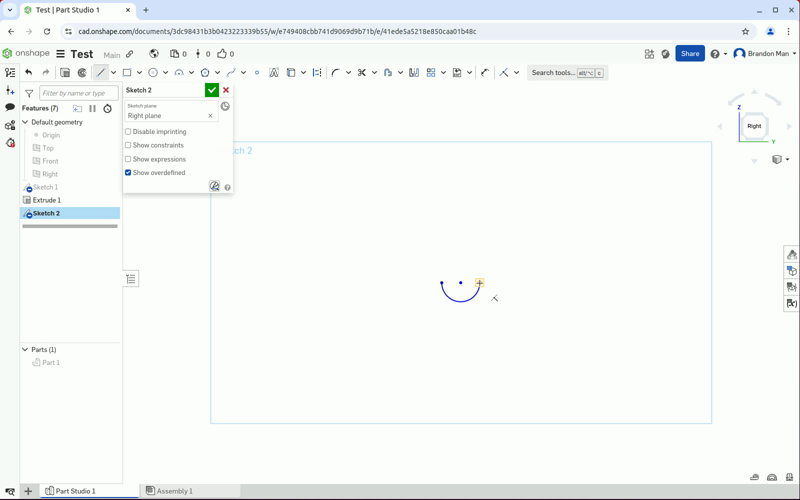
mouse_move(479, 189)
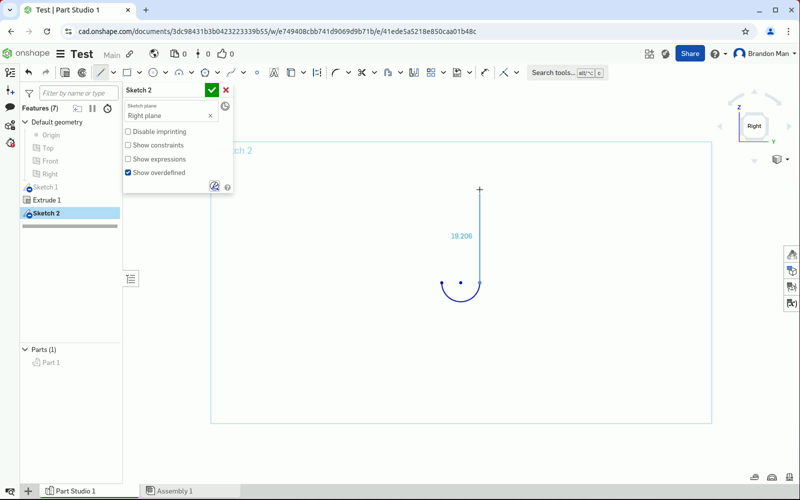
click(479, 189)
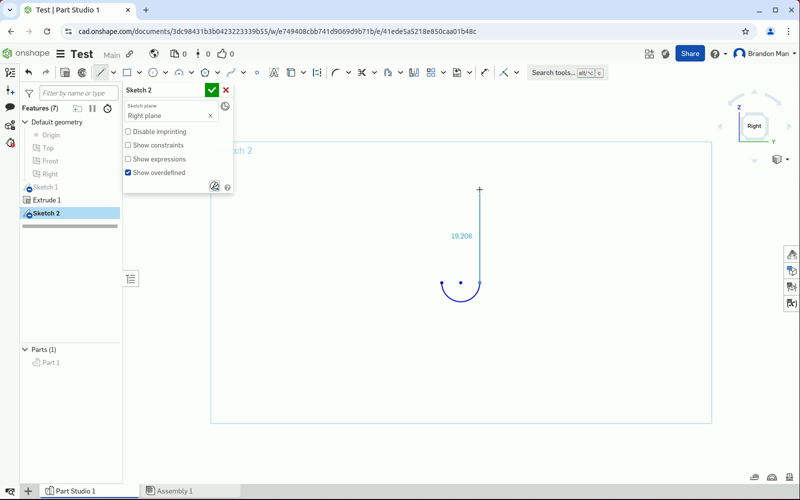
key_up(shift)
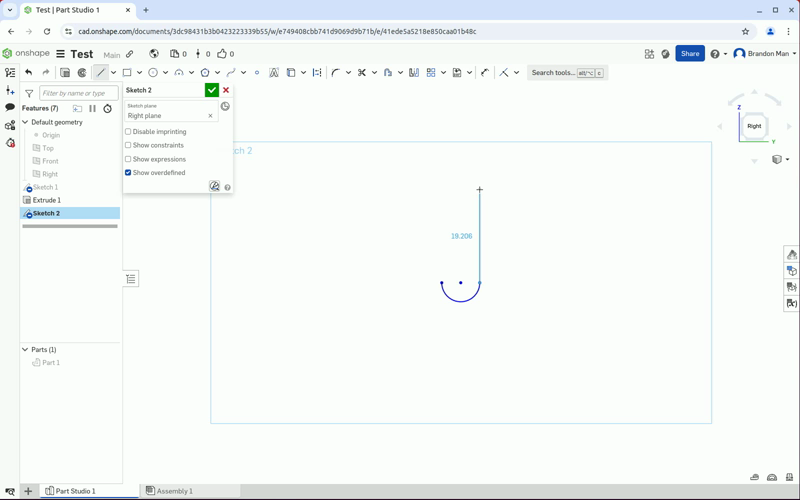
key_down(shift)
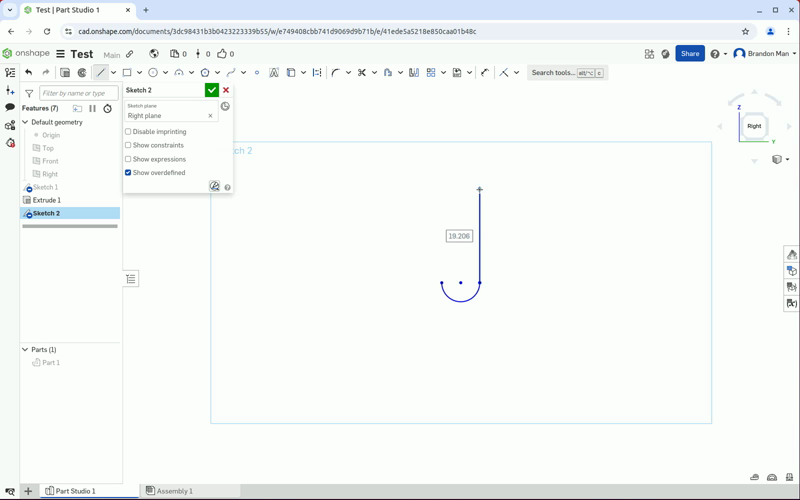
mouse_move(509, 189)
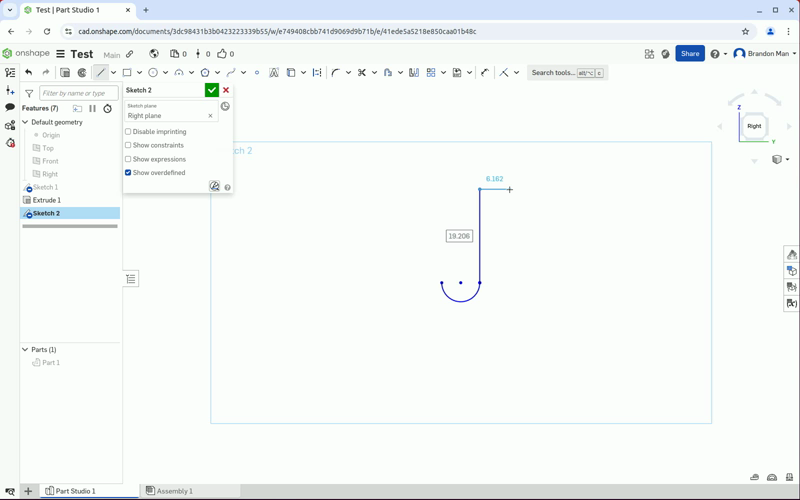
mouse_move(466, 189)
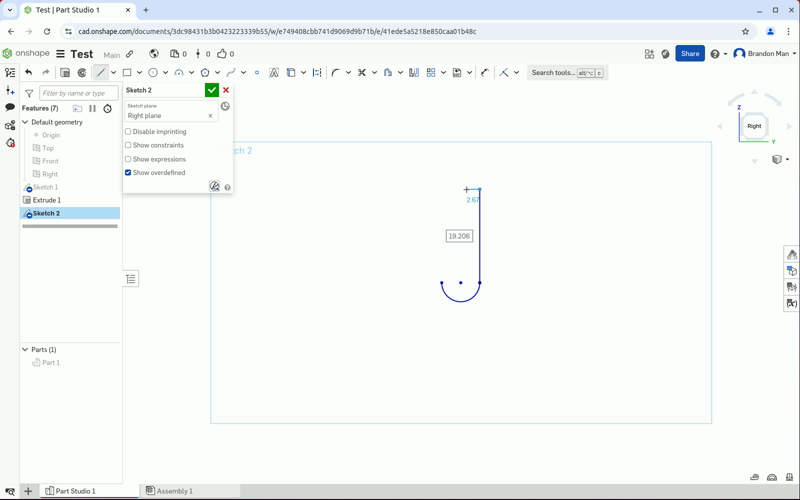
click(466, 189)
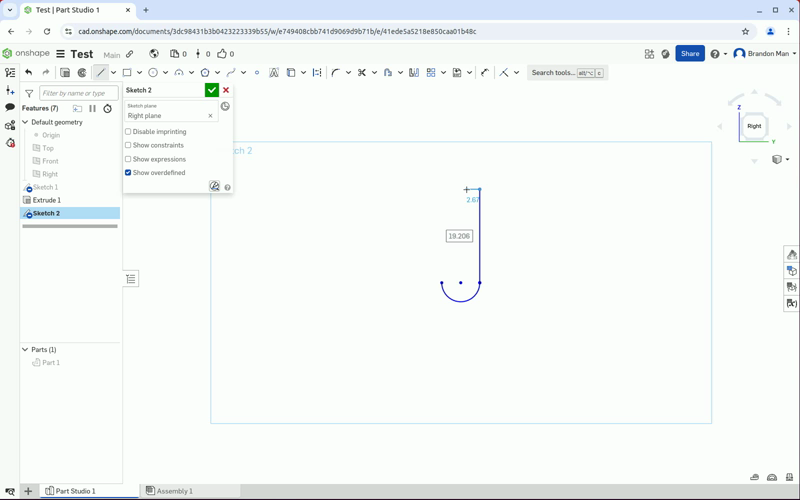
key_up(shift)
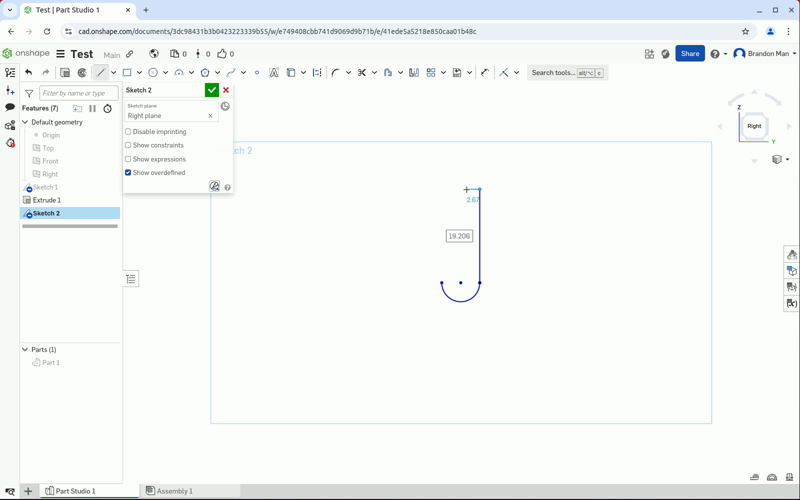
key(esc)
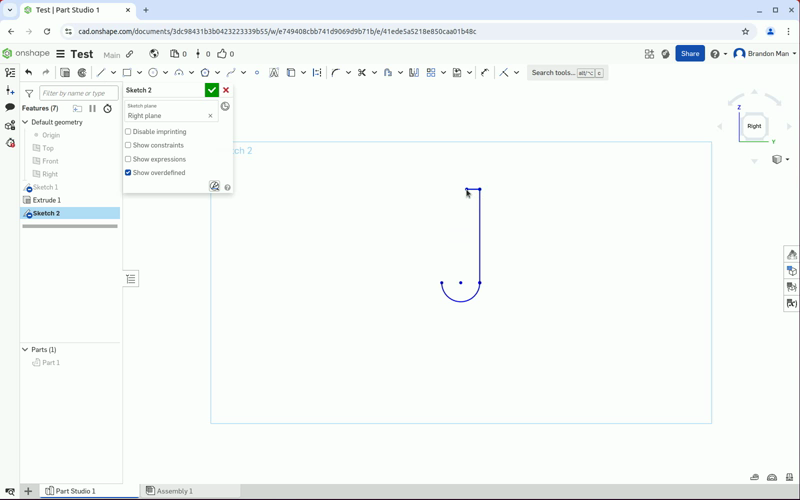
key(a)
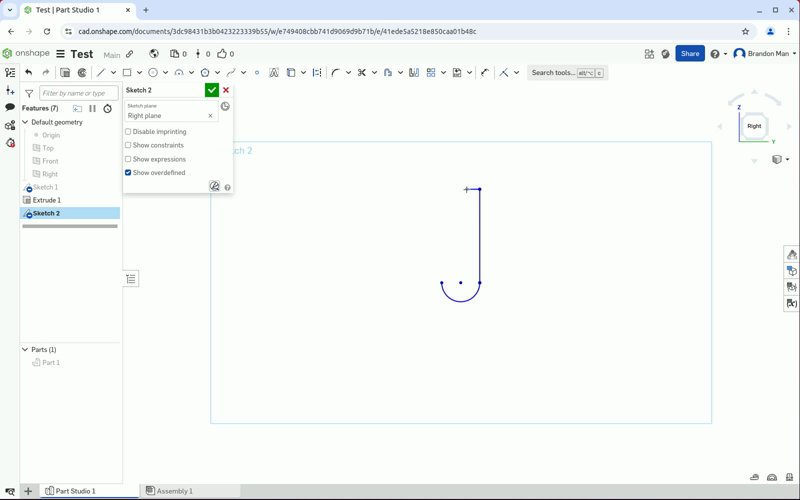
mouse_move(466, 189)
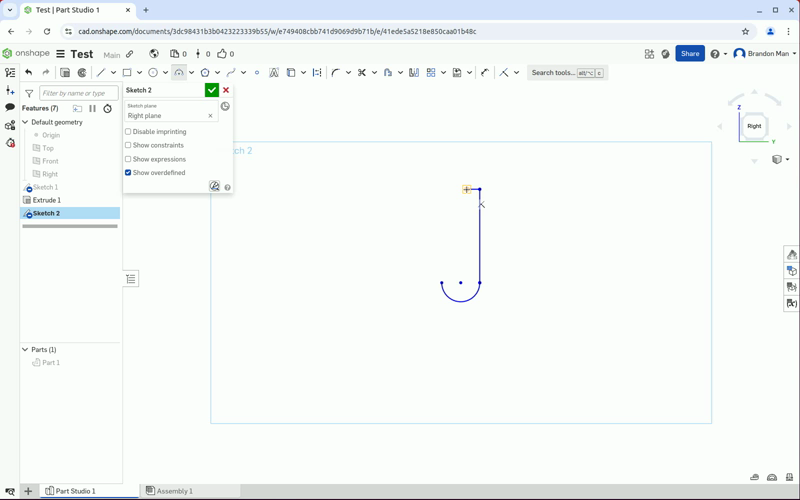
click(466, 189)
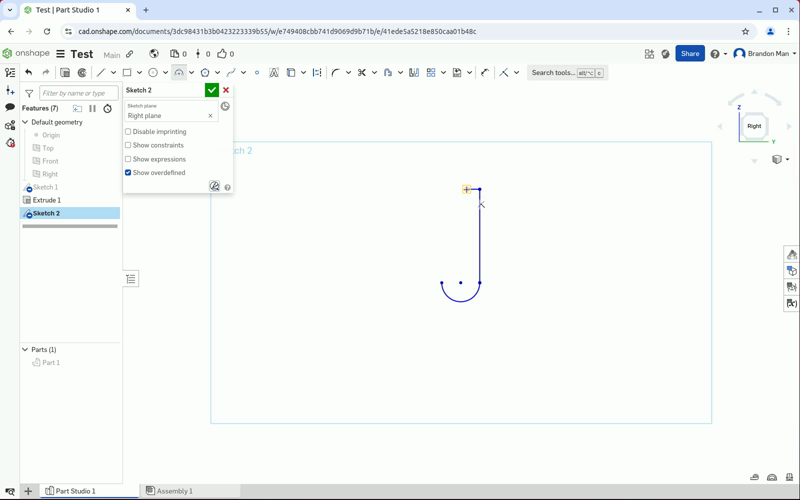
key_down(shift)
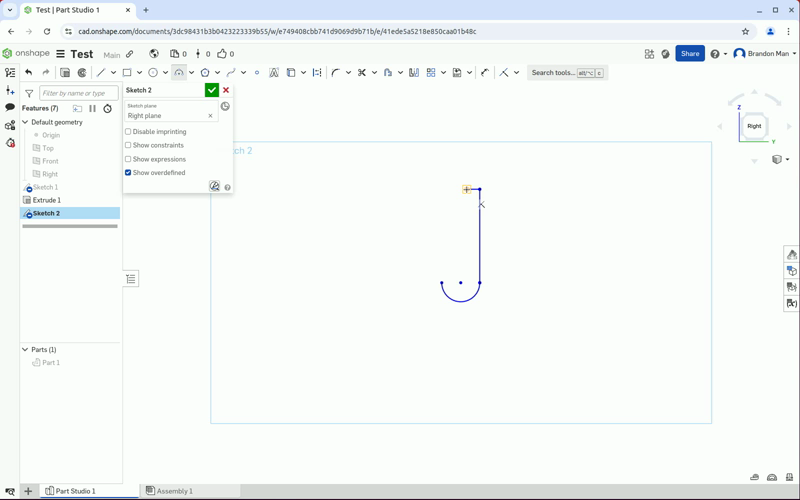
mouse_move(454, 189)
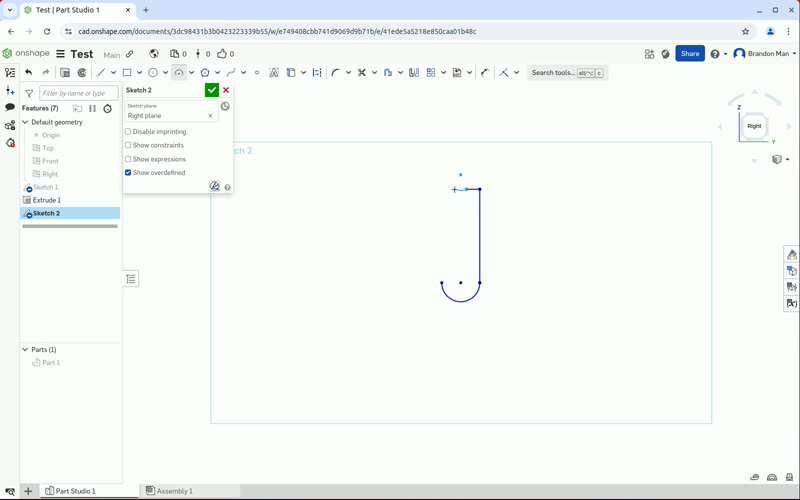
click(454, 189)
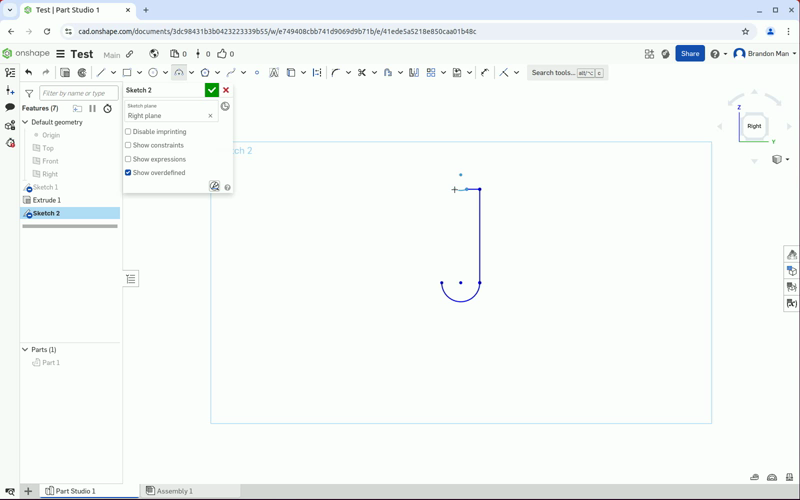
mouse_move(460, 195)
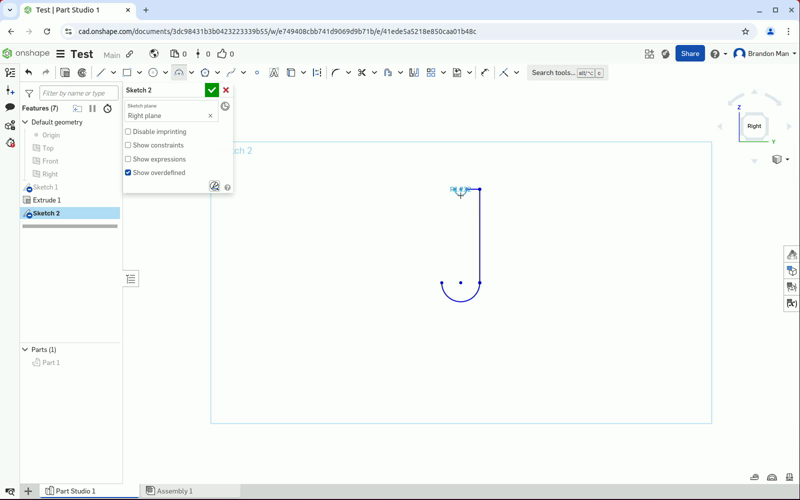
click(460, 195)
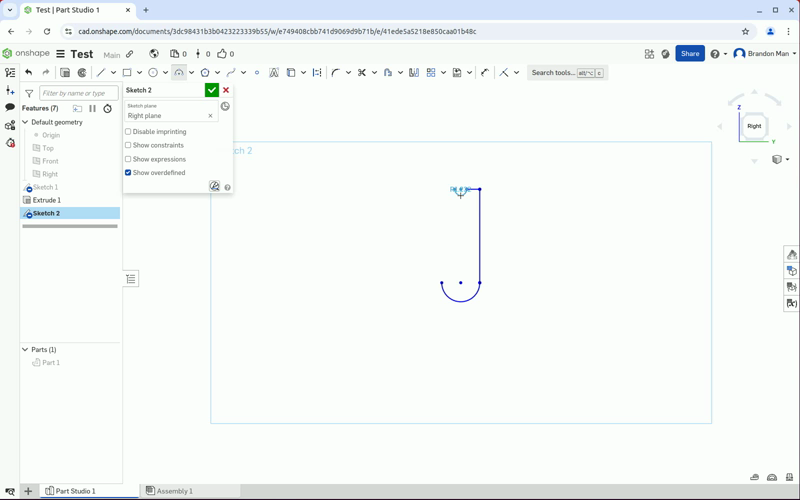
key_up(shift)
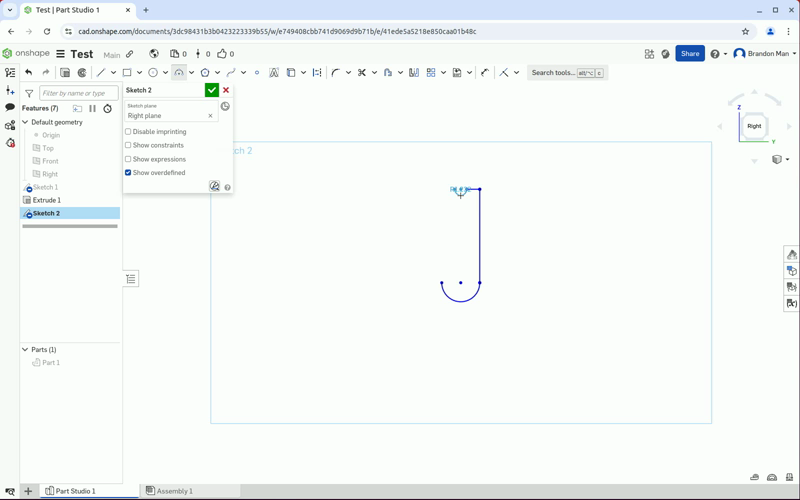
key(esc)
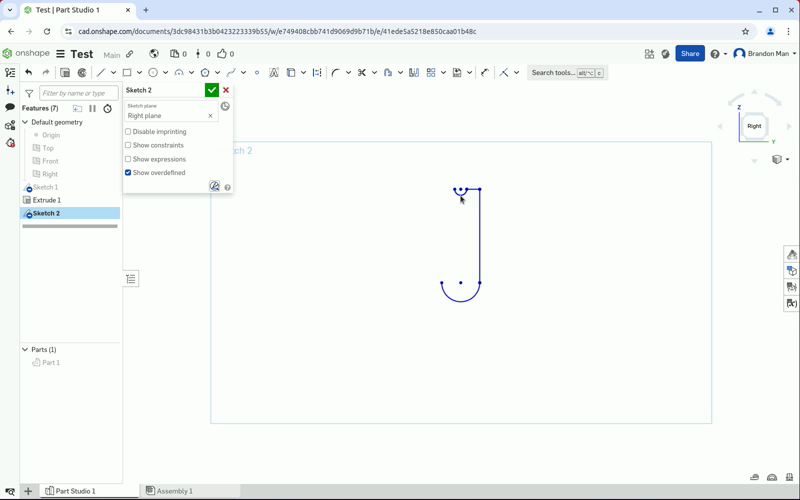
key(l)
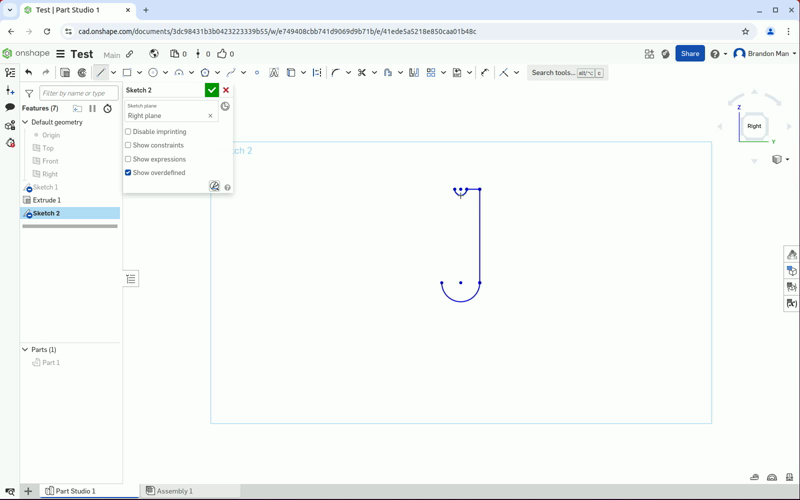
mouse_move(454, 189)
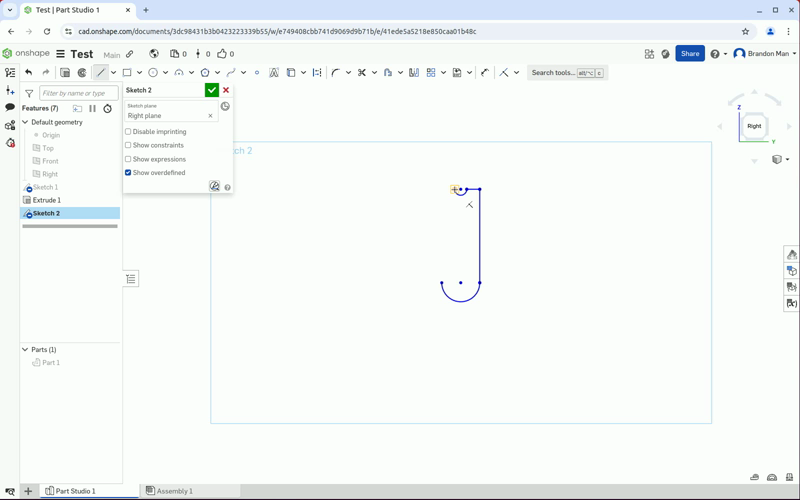
click(454, 189)
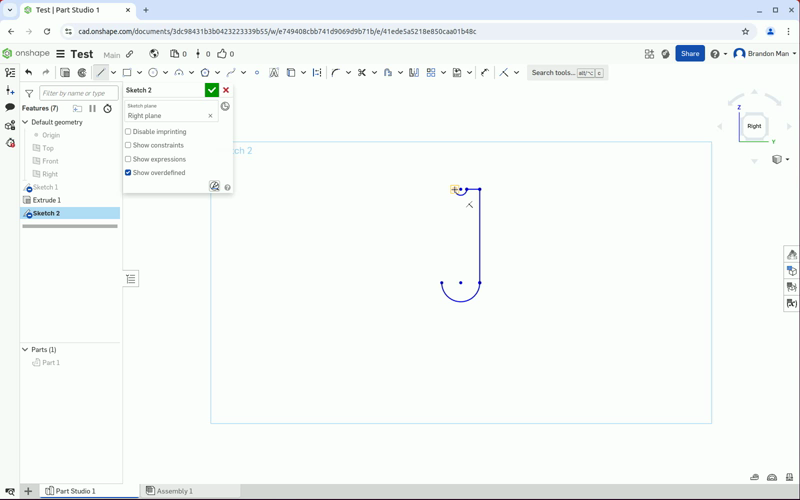
key_down(shift)
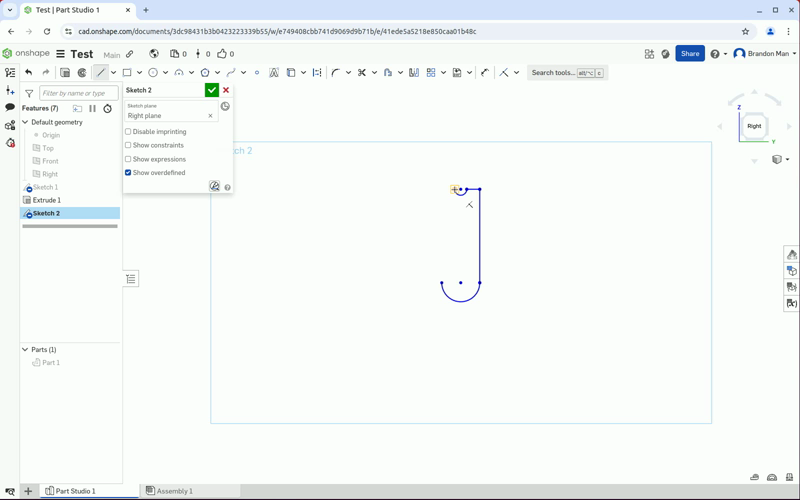
mouse_move(484, 189)
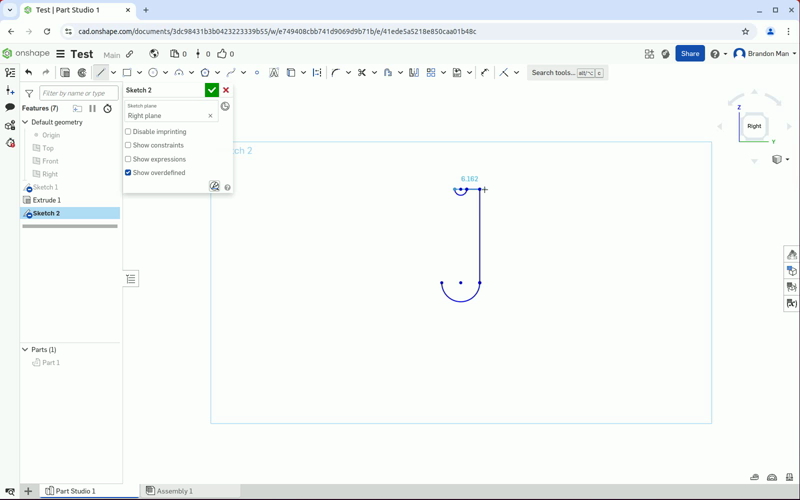
mouse_move(441, 189)
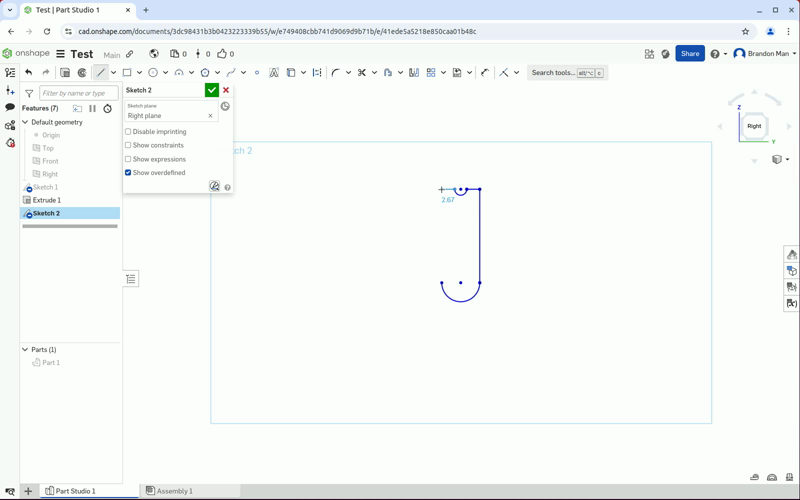
click(441, 189)
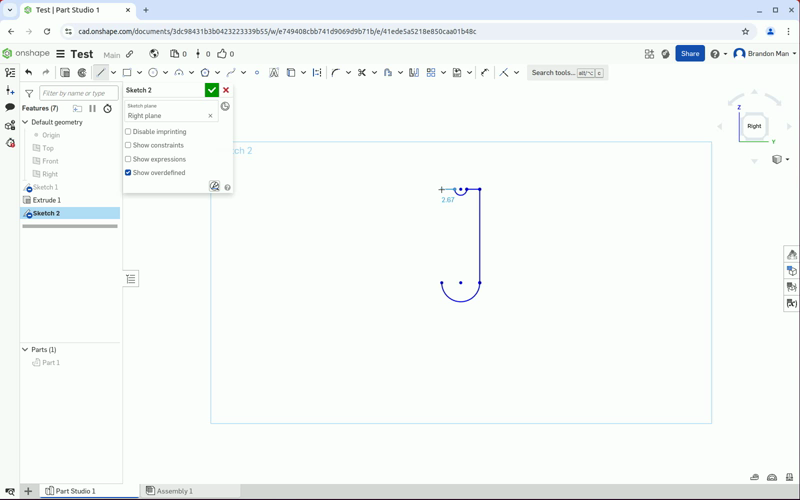
key_up(shift)
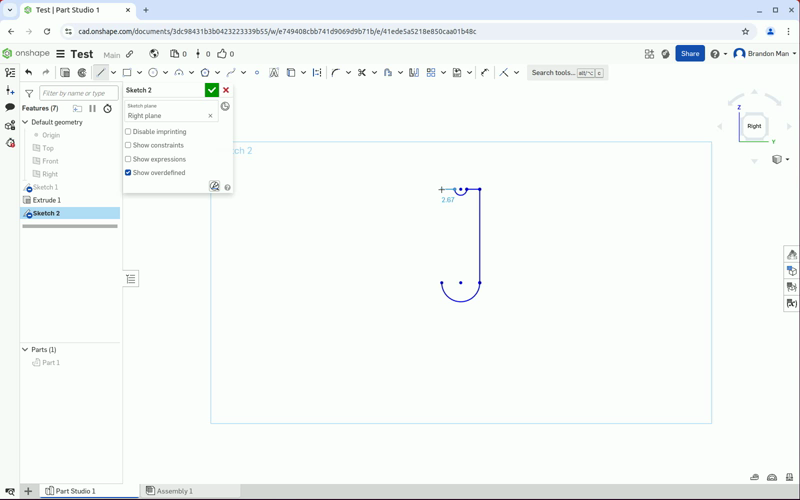
key_down(shift)
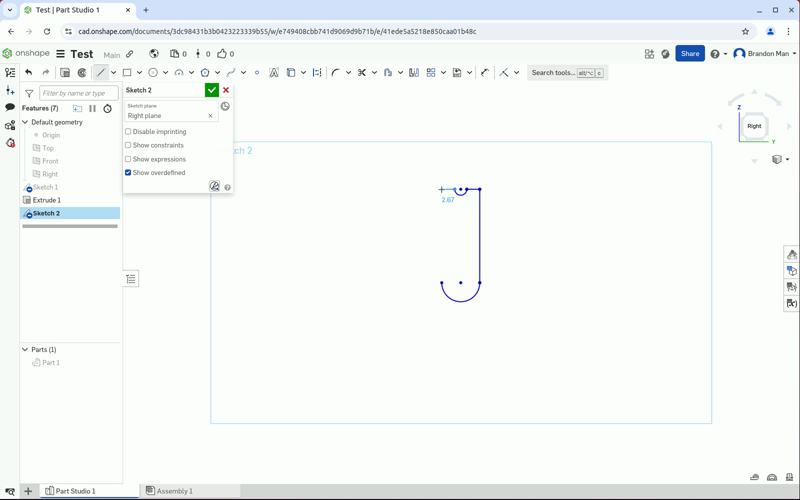
mouse_move(441, 282)
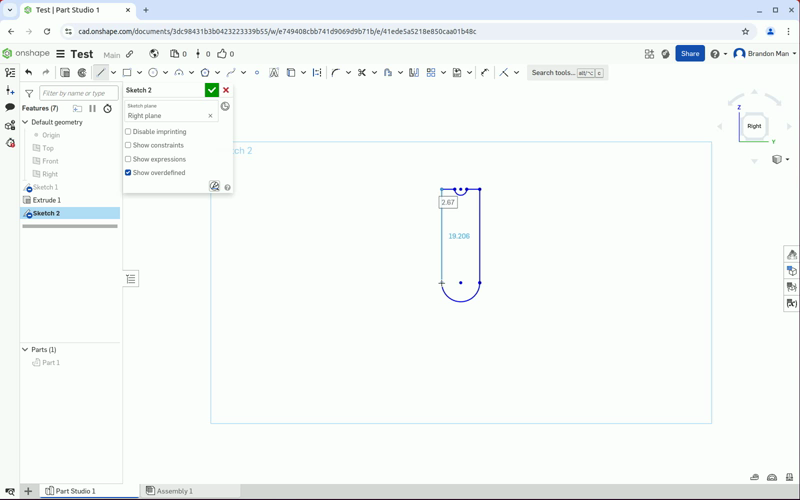
key_up(shift)
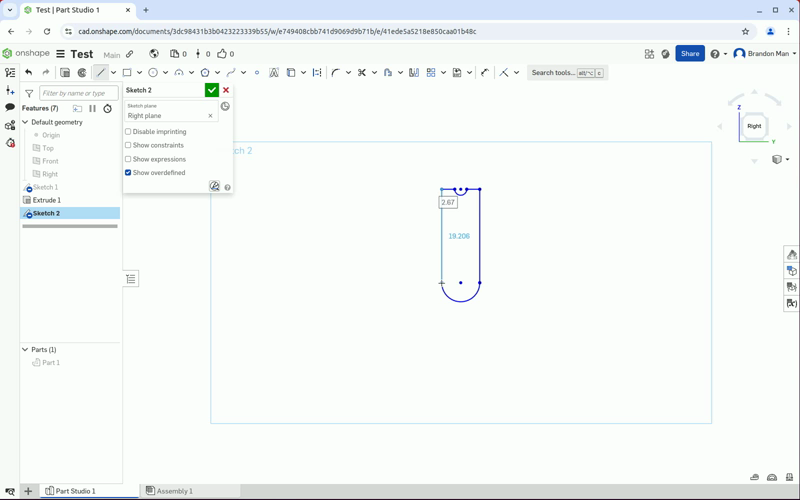
click(441, 282)
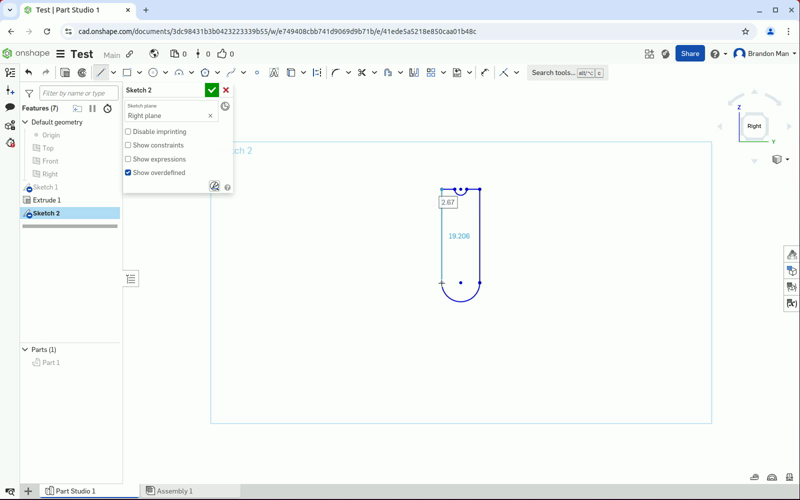
key(esc)
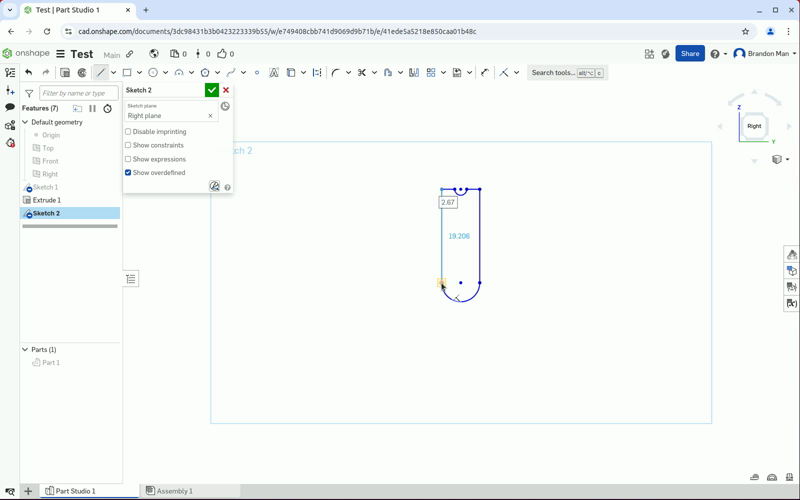
key(c)
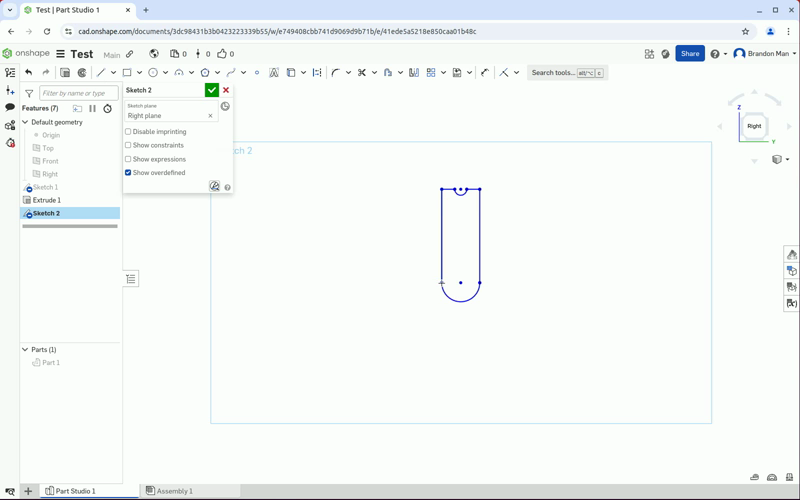
key_down(shift)
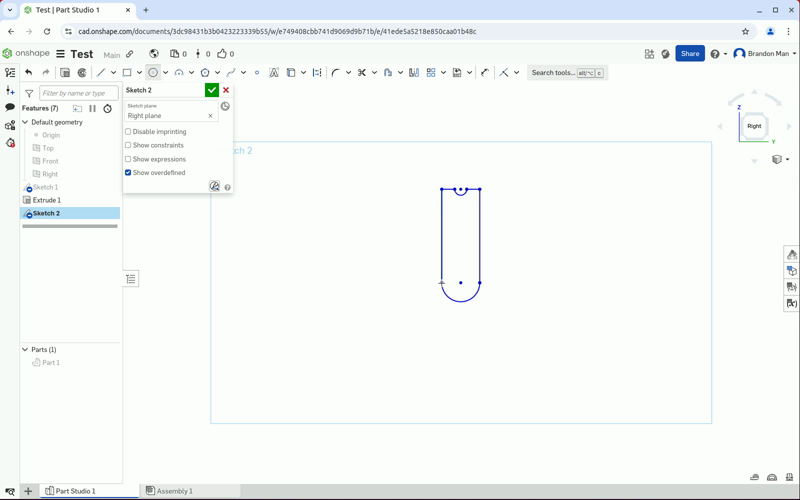
mouse_move(460, 282)
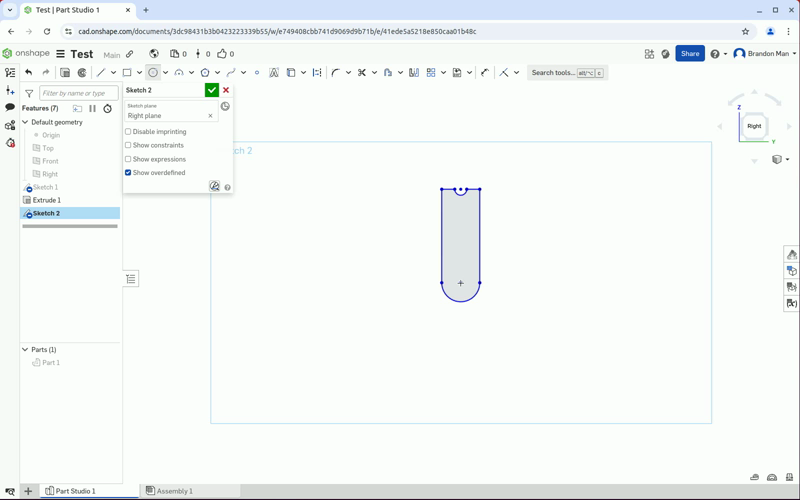
click(460, 282)
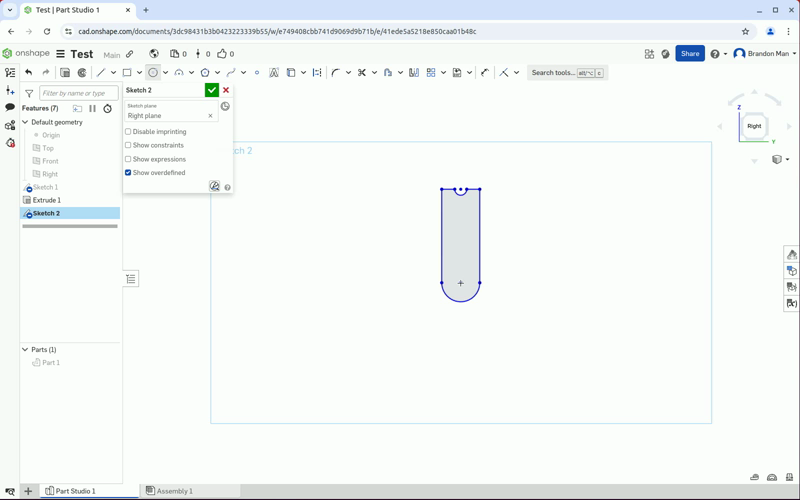
key_up(shift)
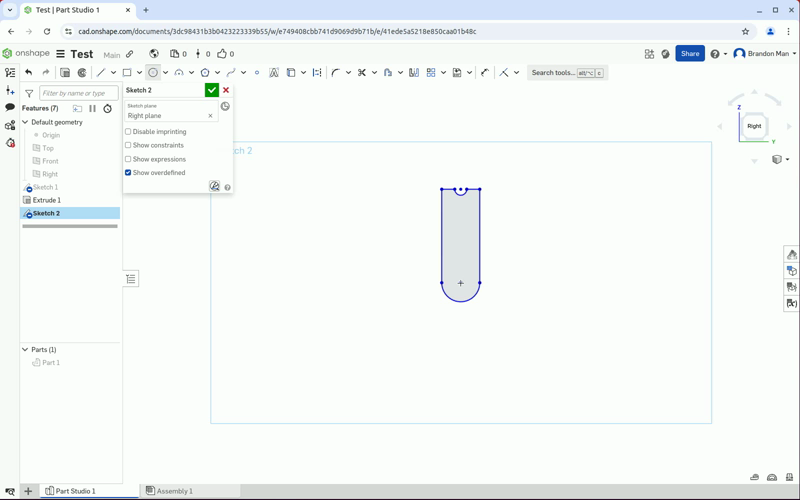
mouse_move(466, 282)
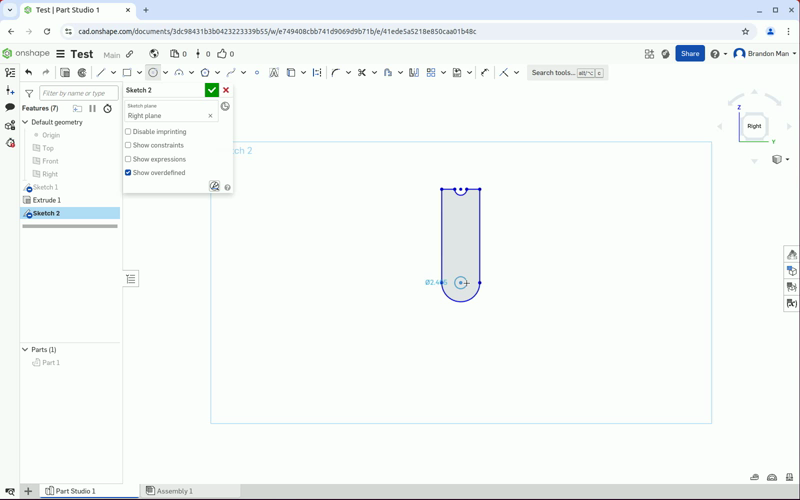
click(466, 282)
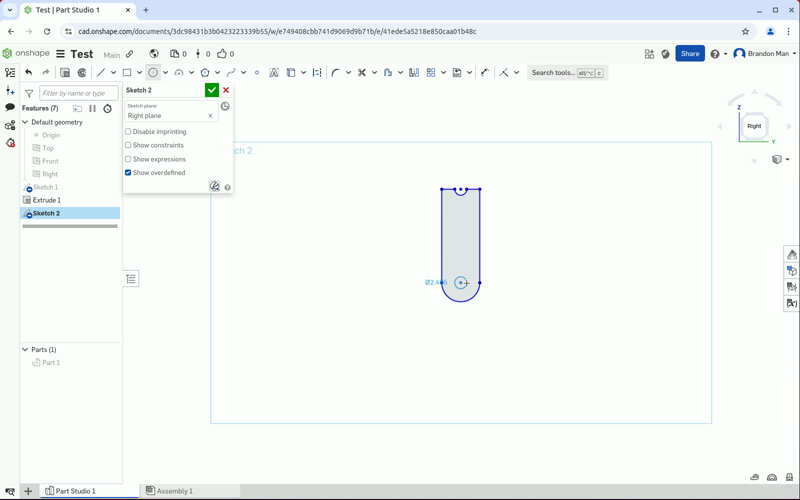
key(esc)
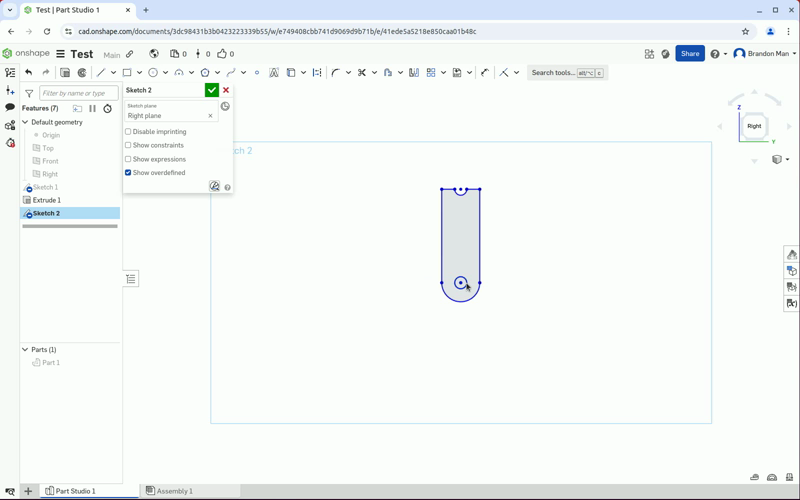
mouse_move(465, 296)
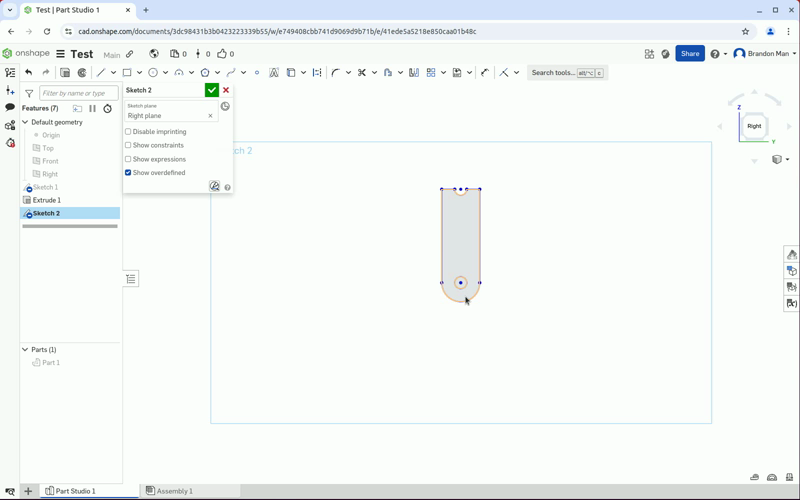
click(465, 296)
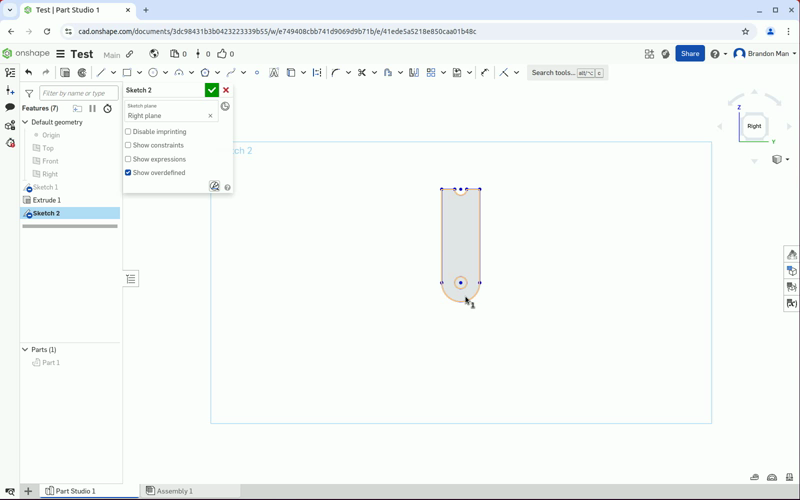
mouse_move(73, 352)
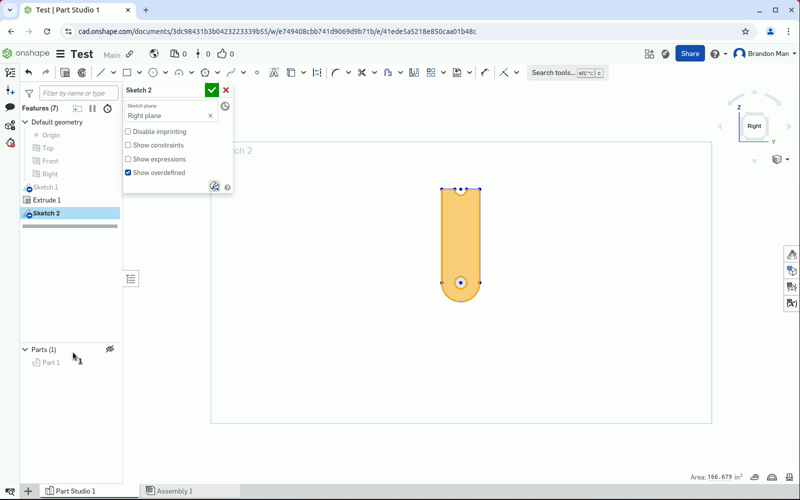
key(shift+y)
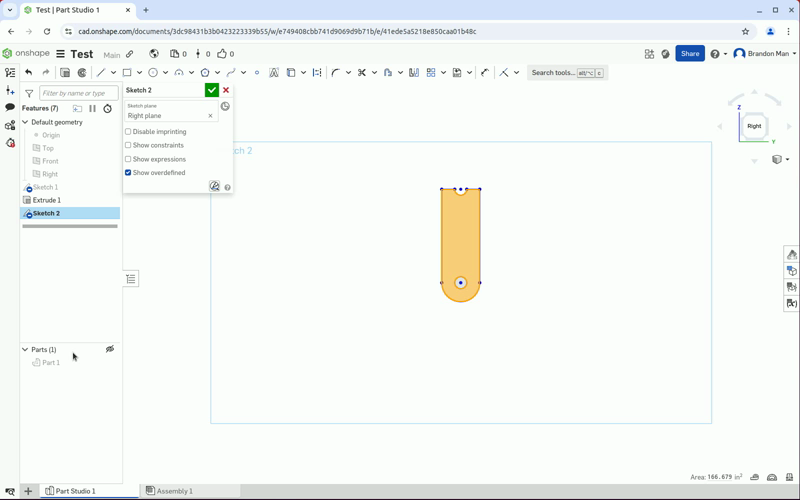
key(shift+e)
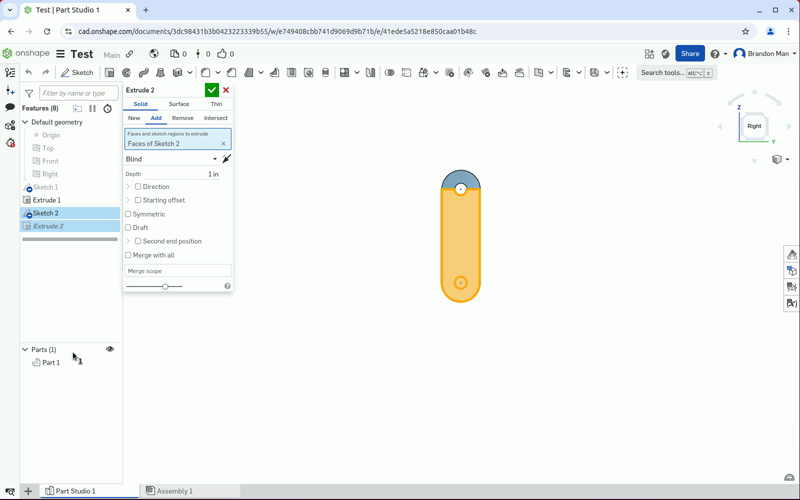
mouse_move(143, 106)
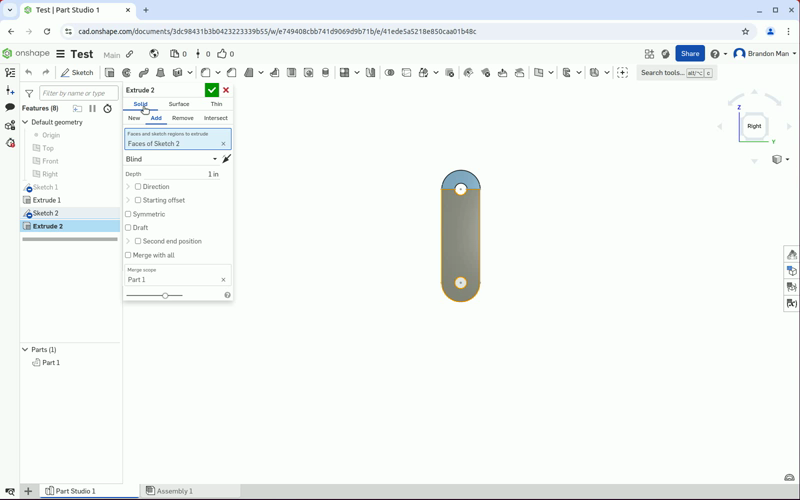
click(143, 106)
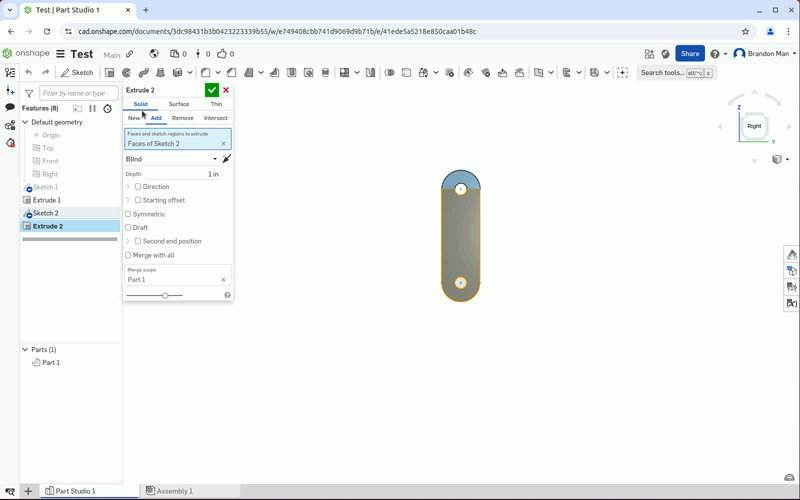
mouse_move(137, 120)
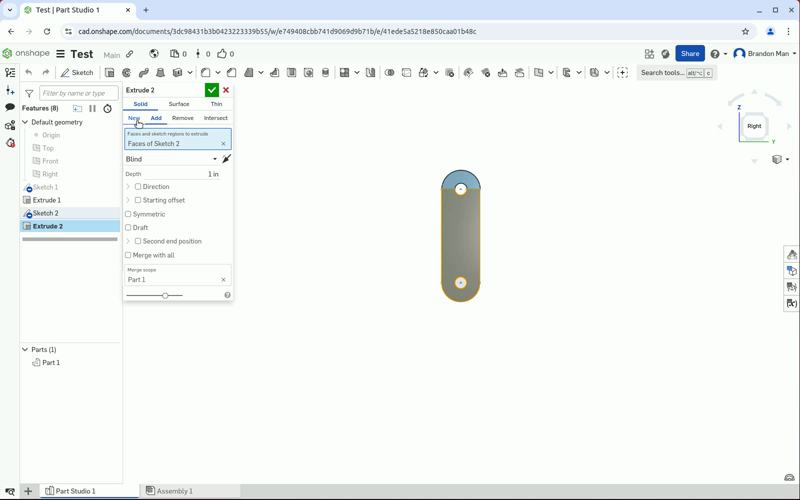
click(137, 120)
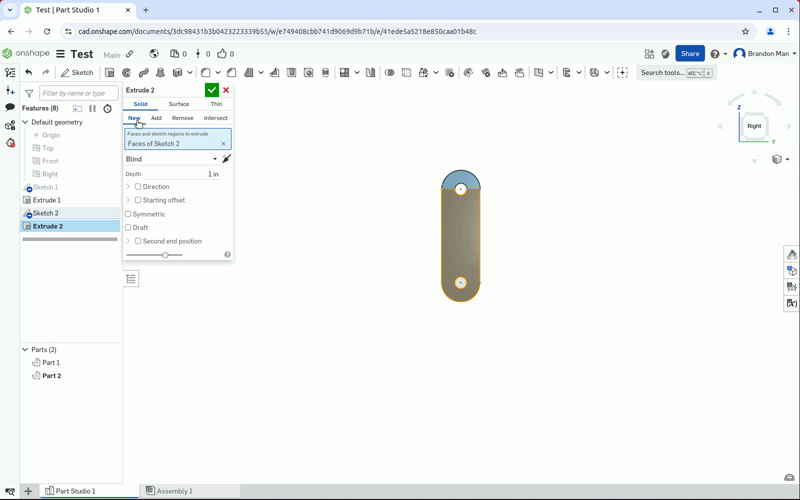
key(tab, 4)
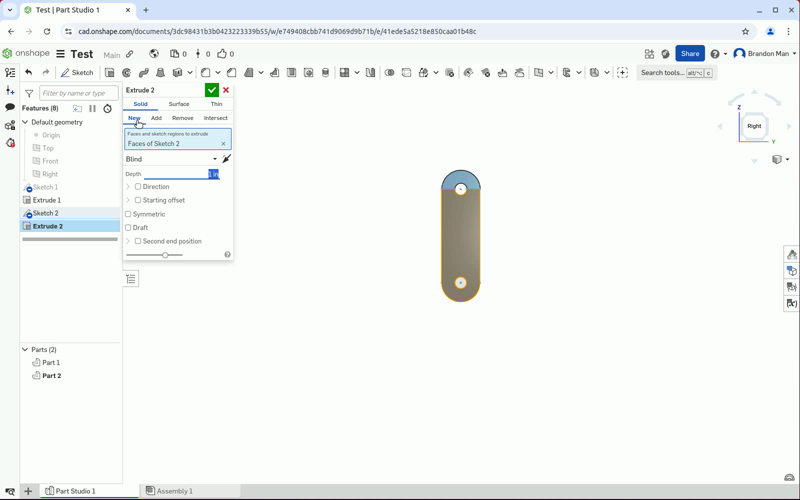
text(2.648)
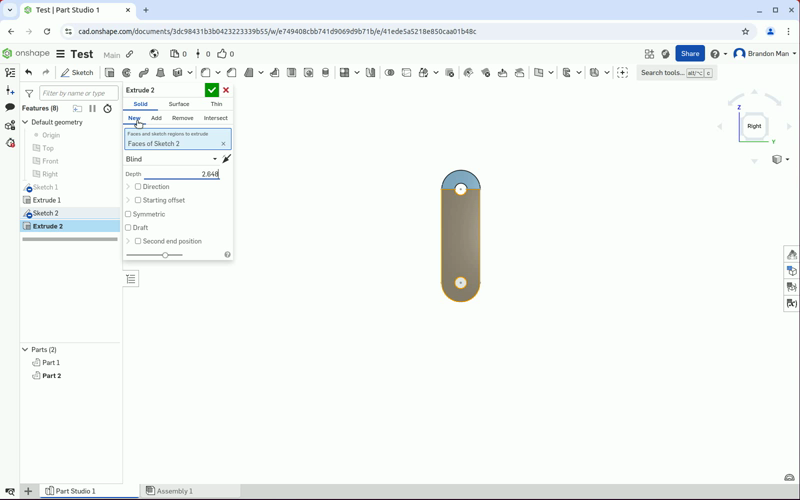
key(enter)
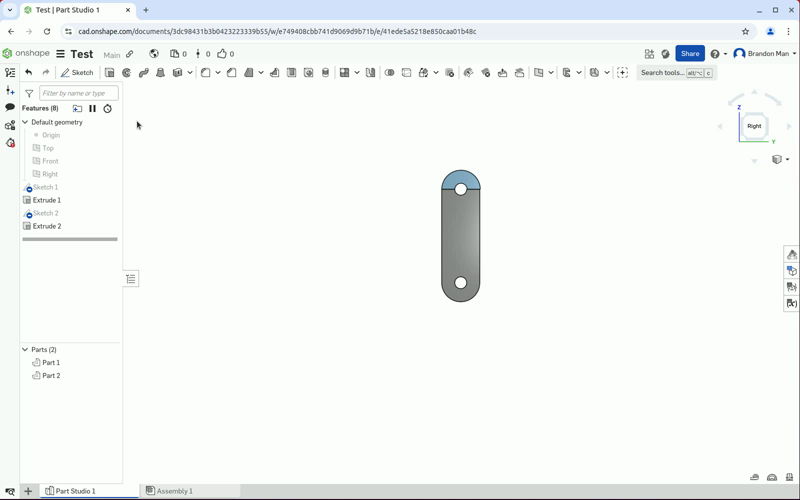
key(shift+h)
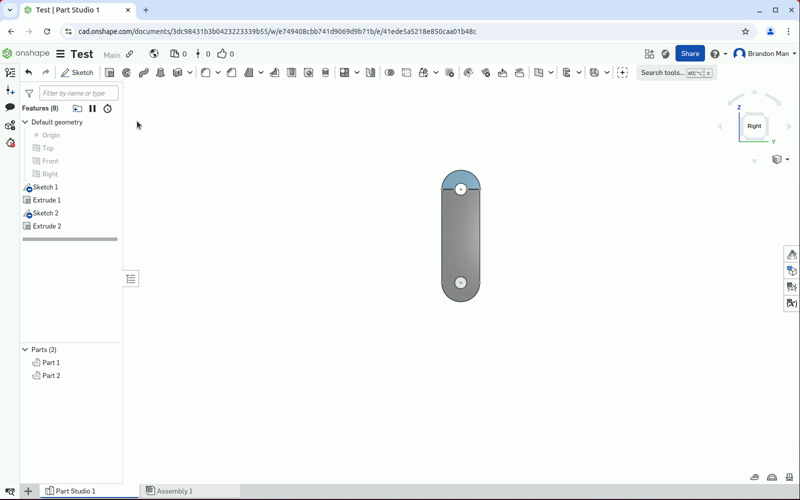
key(shift+h)
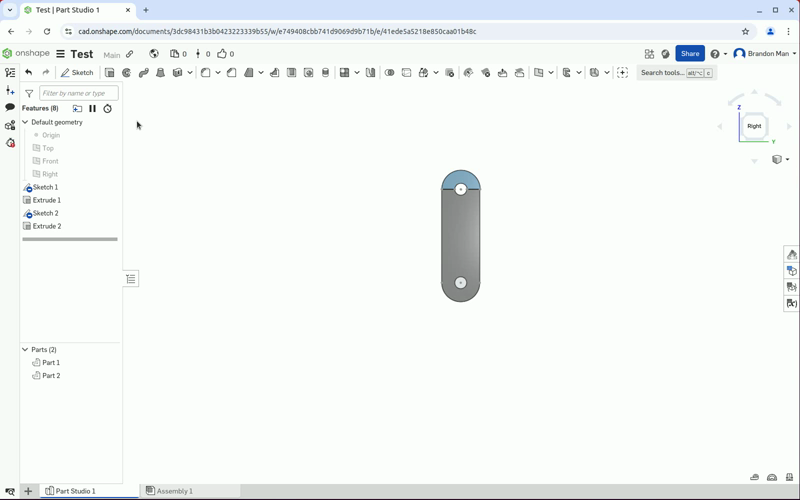
key(shift+7)
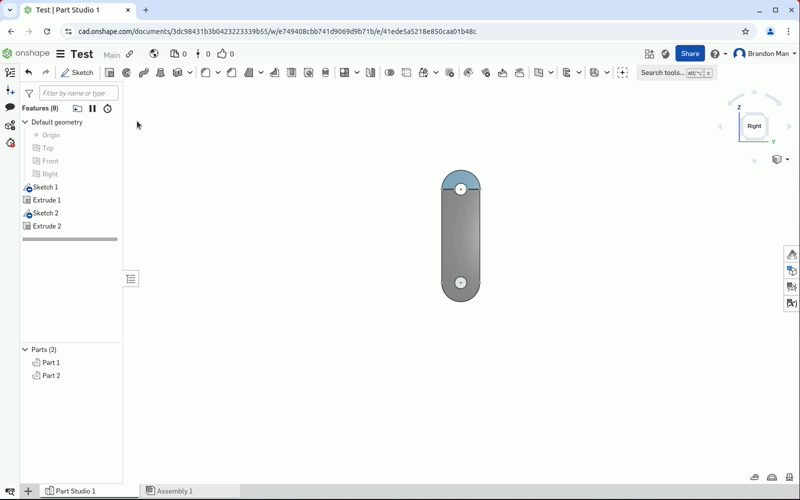
key(right, 2)
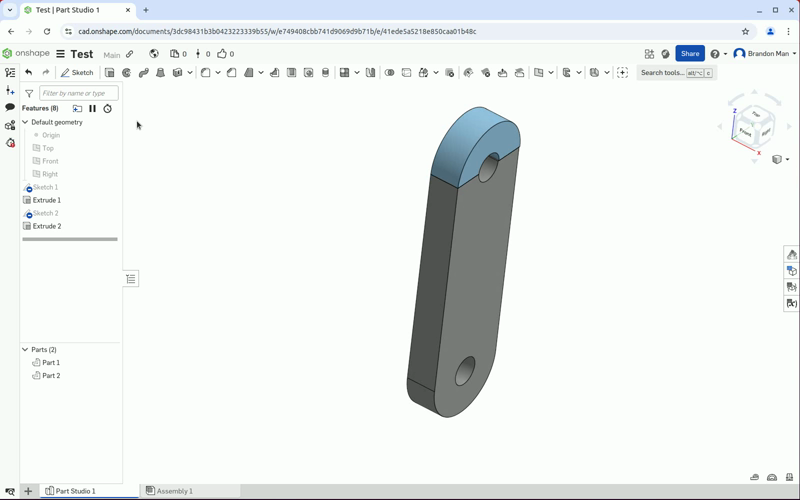
key(down, 2)
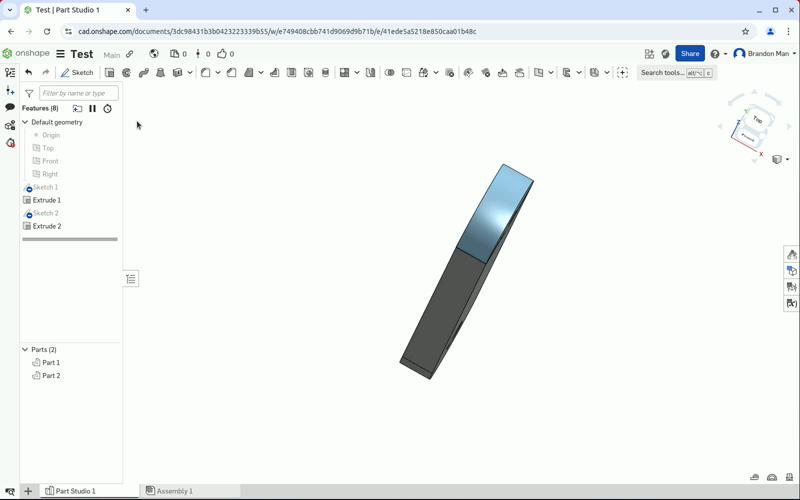
key(up, 2)
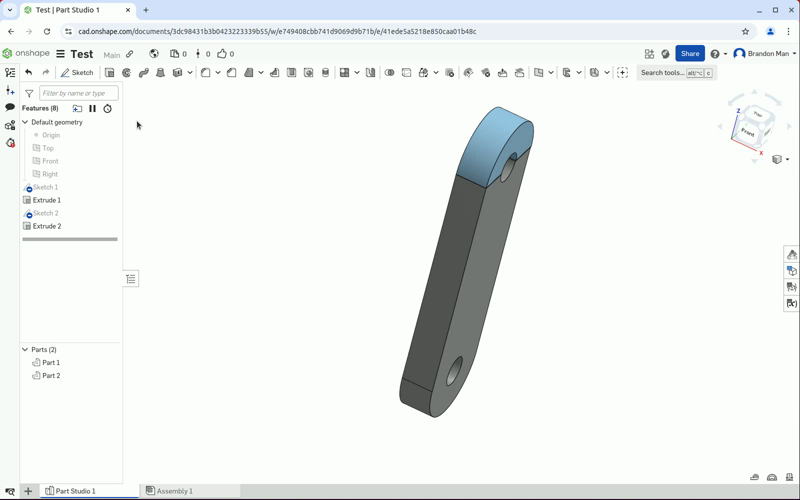
key(left, 2)
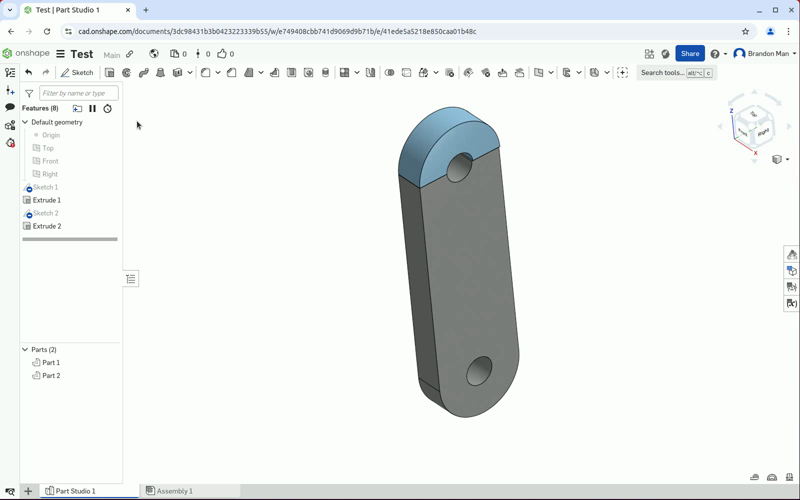
mouse_move(73, 189)
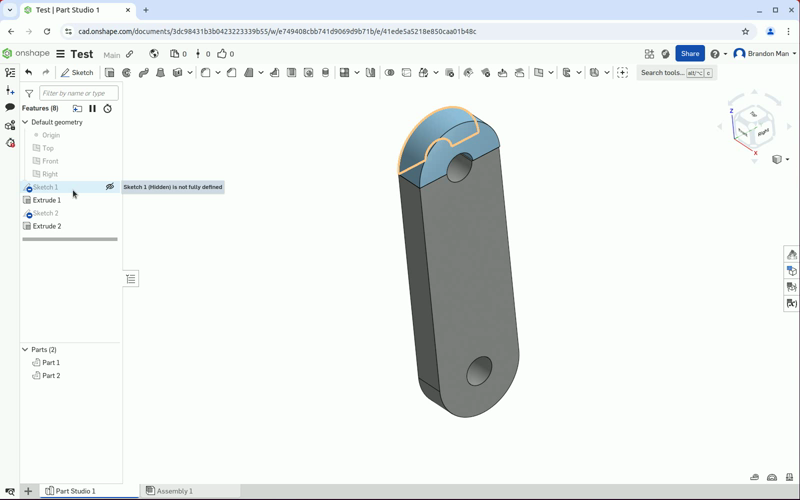
click(73, 189)